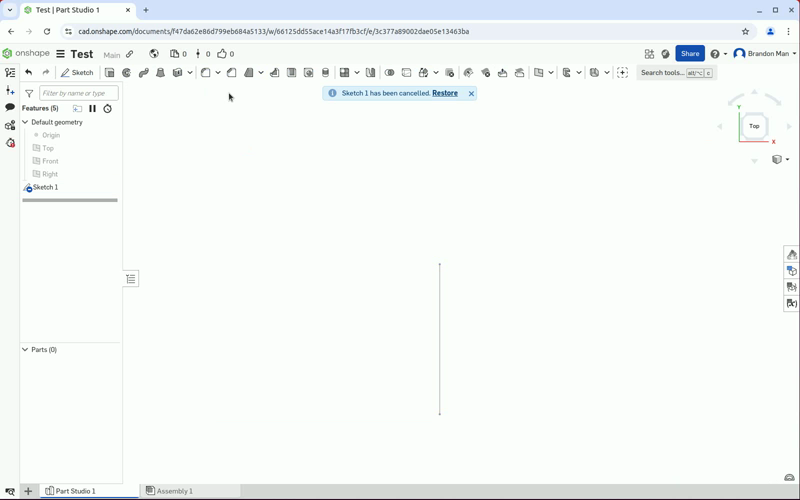
key(shift+h)
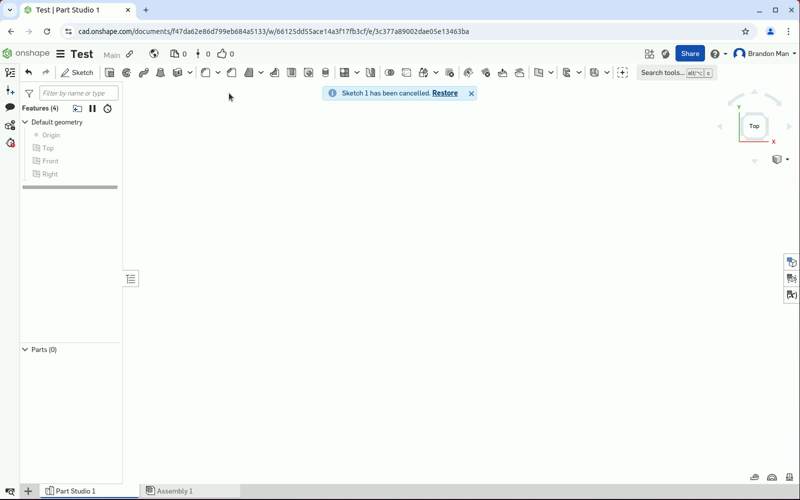
mouse_move(73, 352)
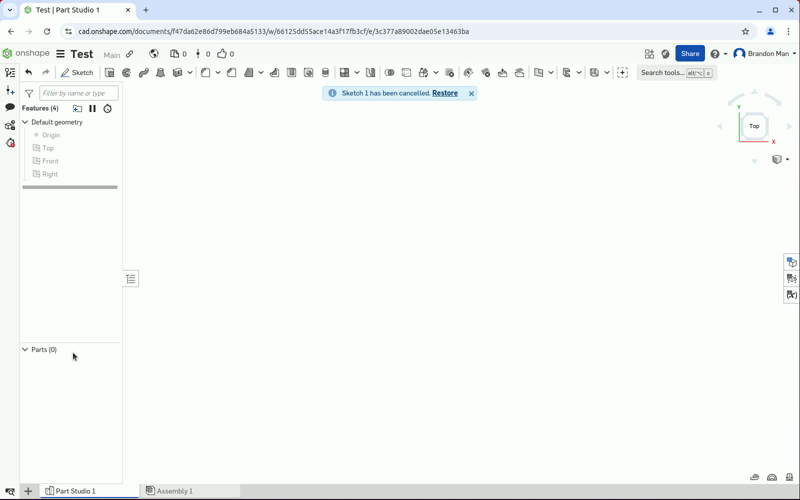
key(y)
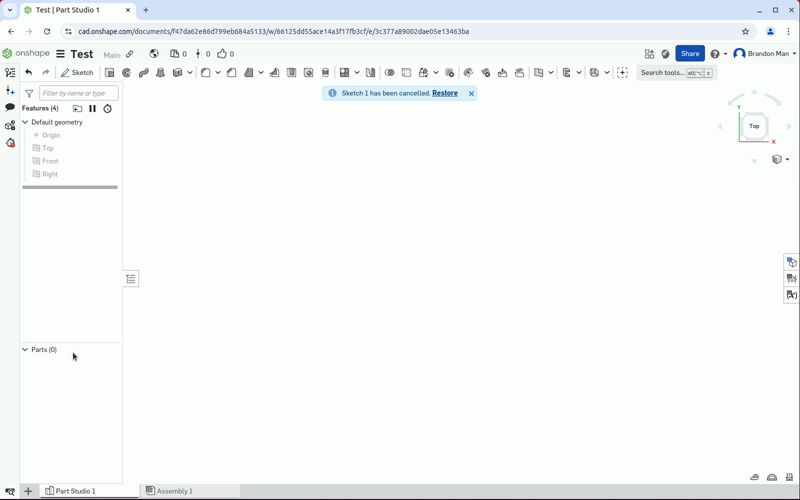
key(shift+p)
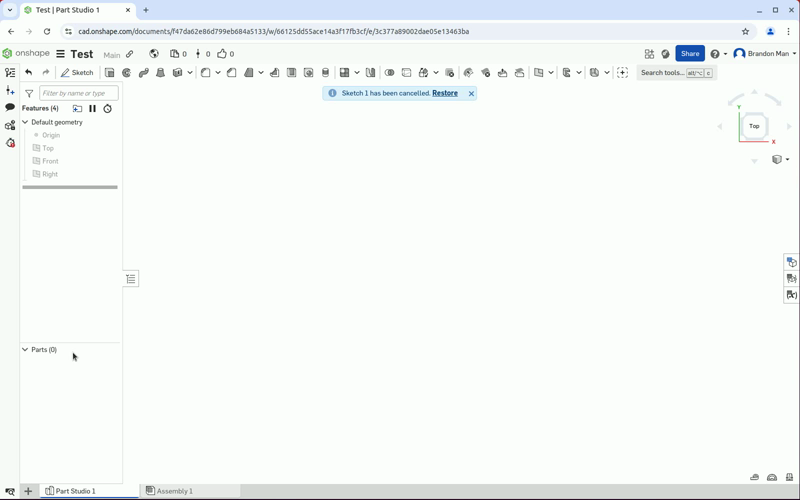
key(space)
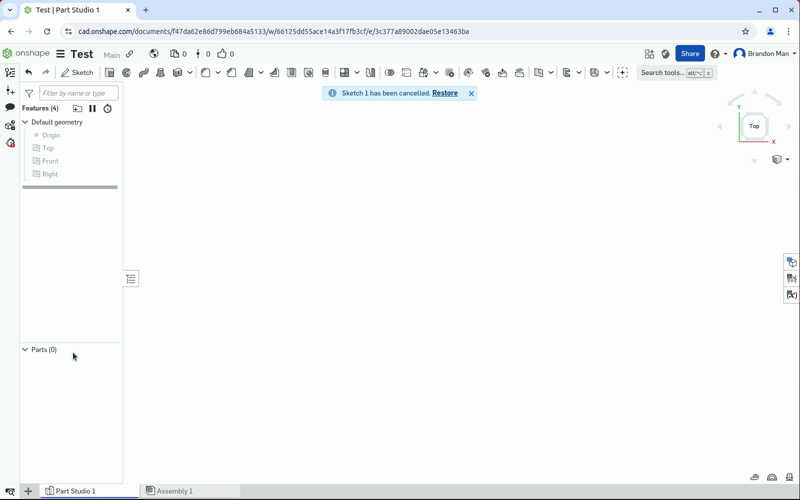
key_down(shift)
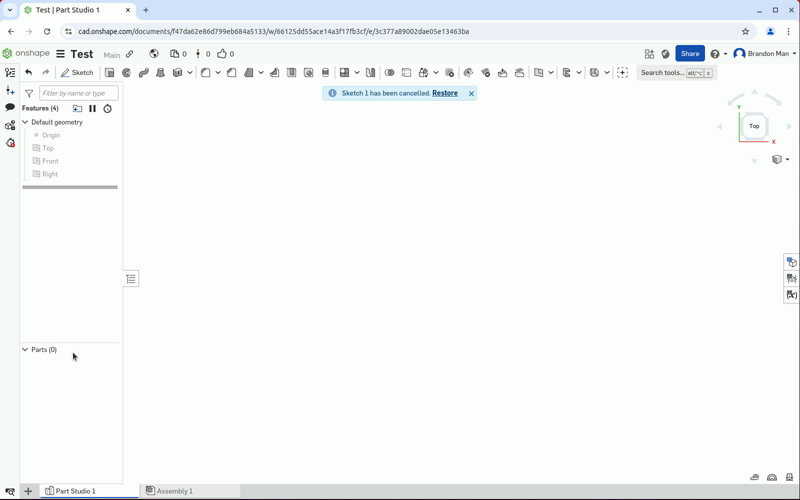
key(up)
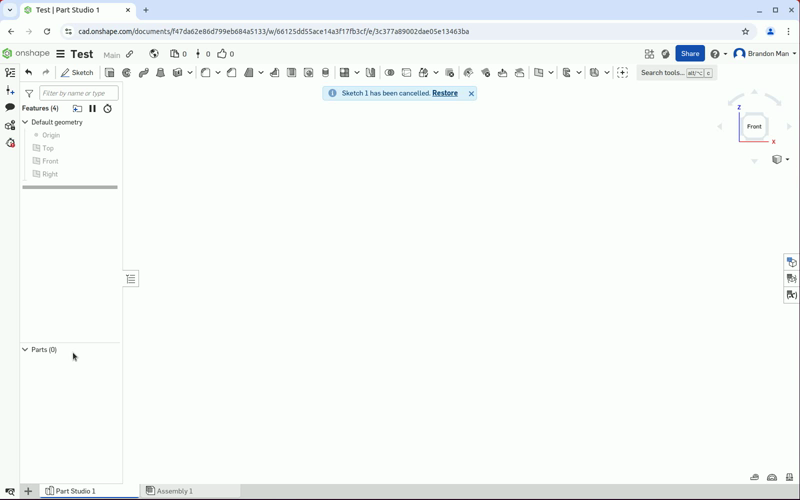
key_up(shift)
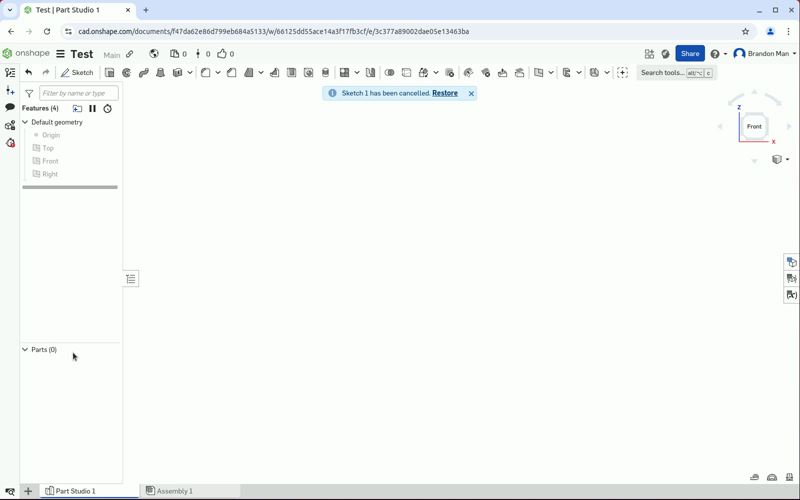
mouse_move(73, 352)
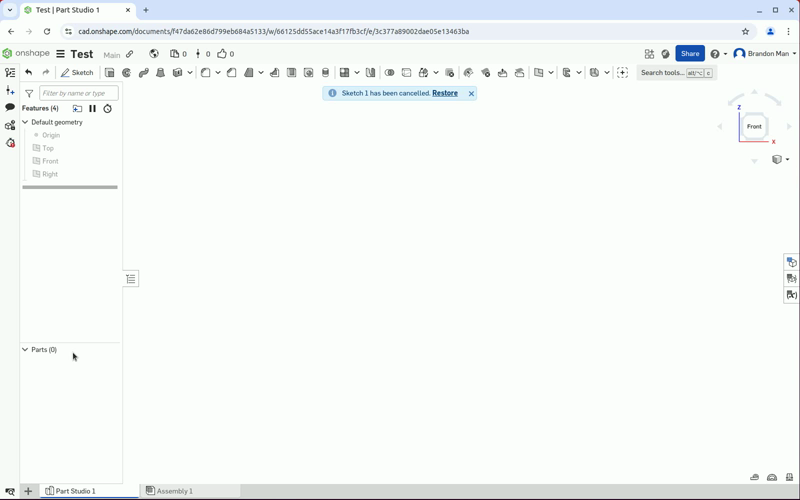
key(shift+y)
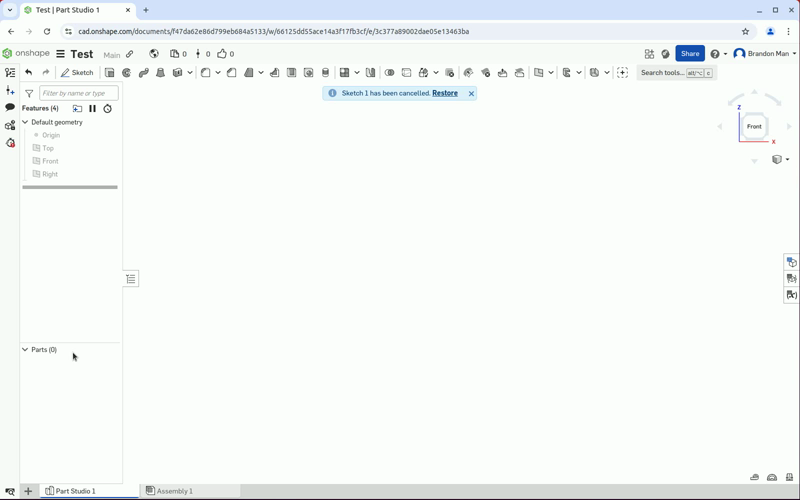
key(shift+s)
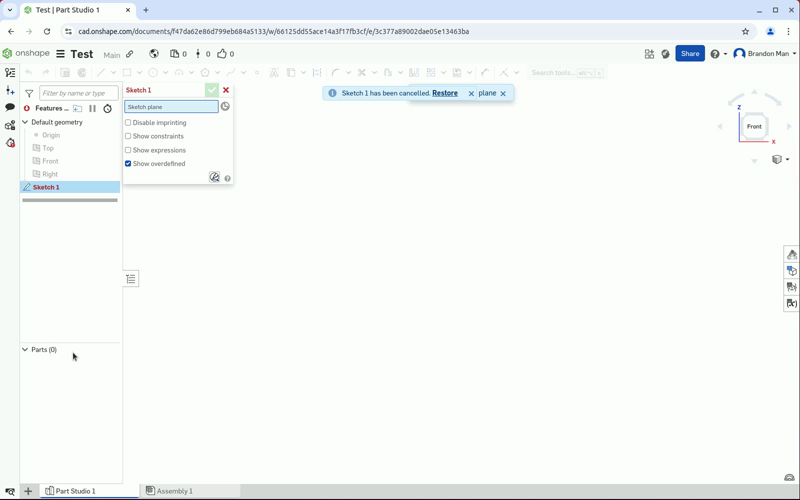
mouse_move(73, 163)
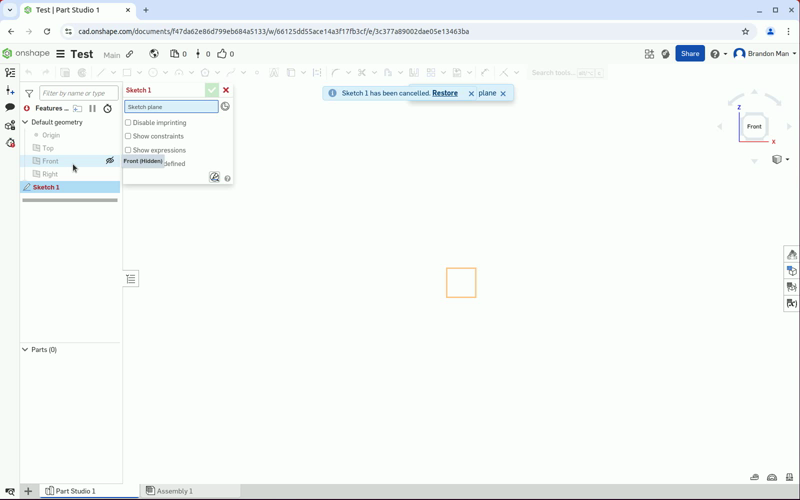
click(73, 163)
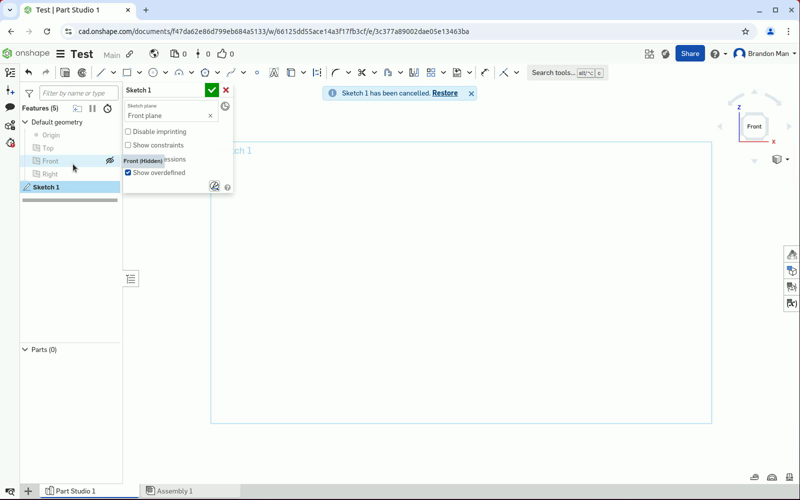
mouse_move(73, 352)
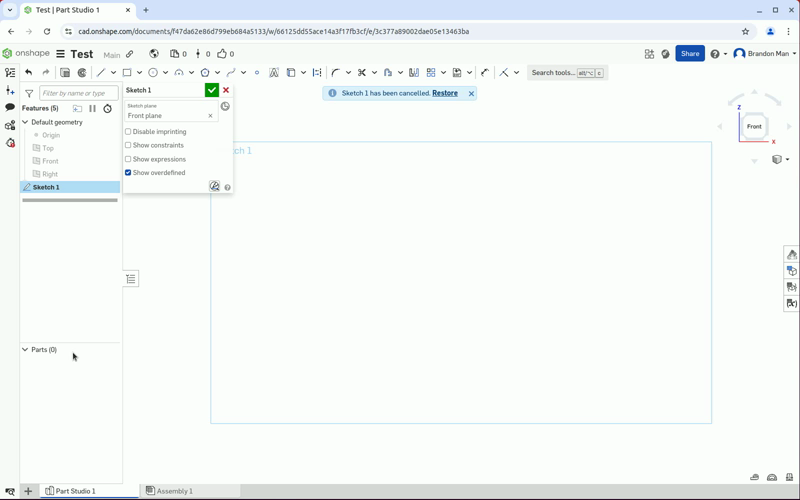
key(y)
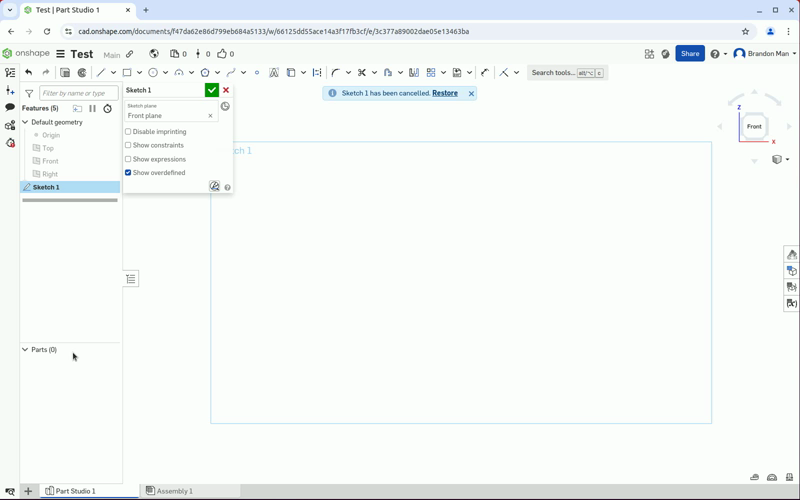
key(l)
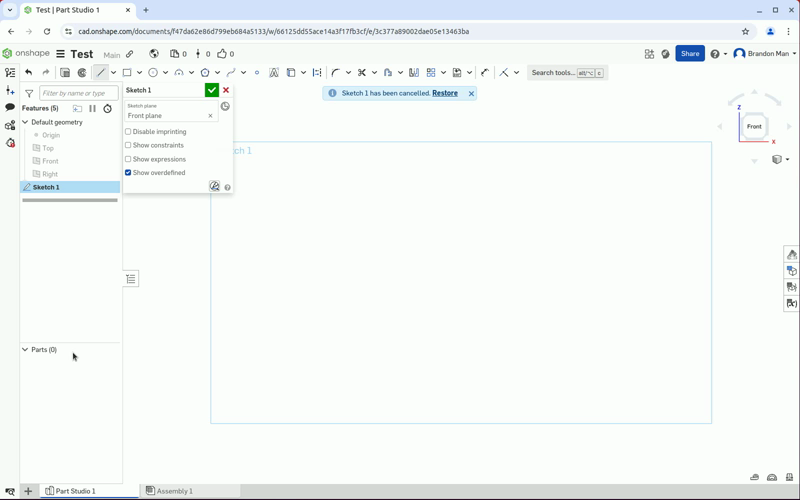
key_down(shift)
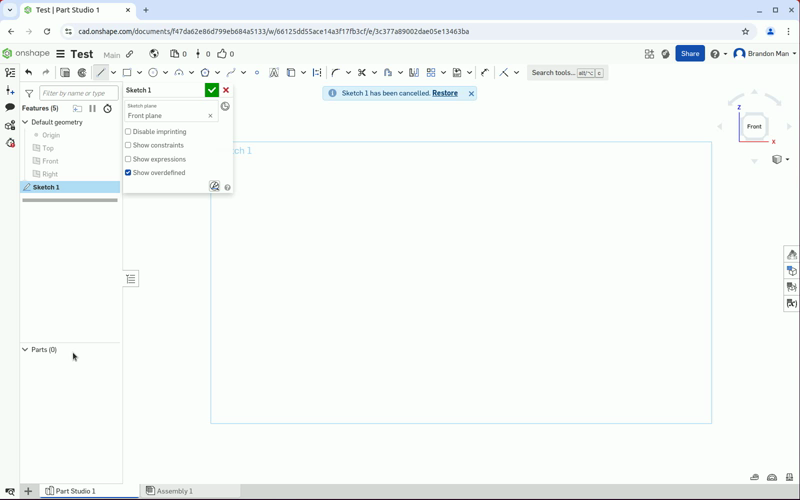
mouse_move(348, 352)
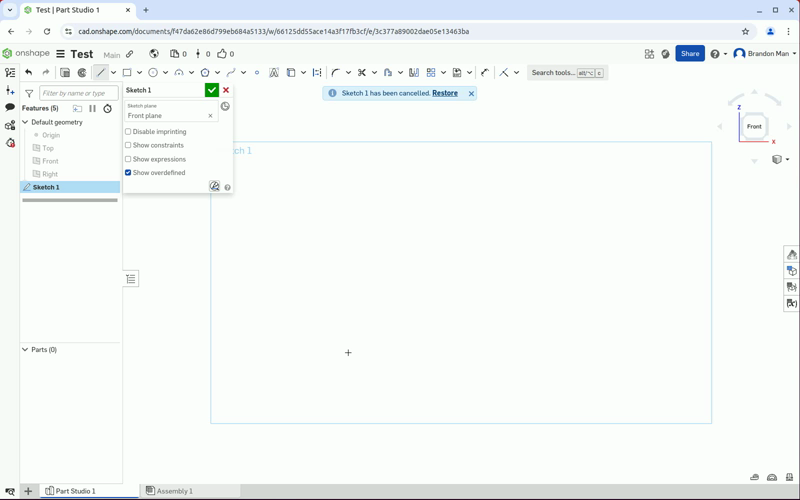
click(348, 352)
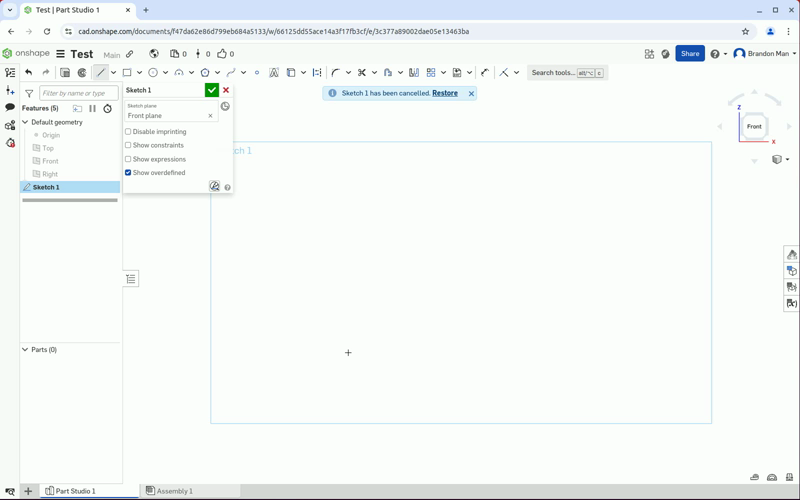
key_up(shift)
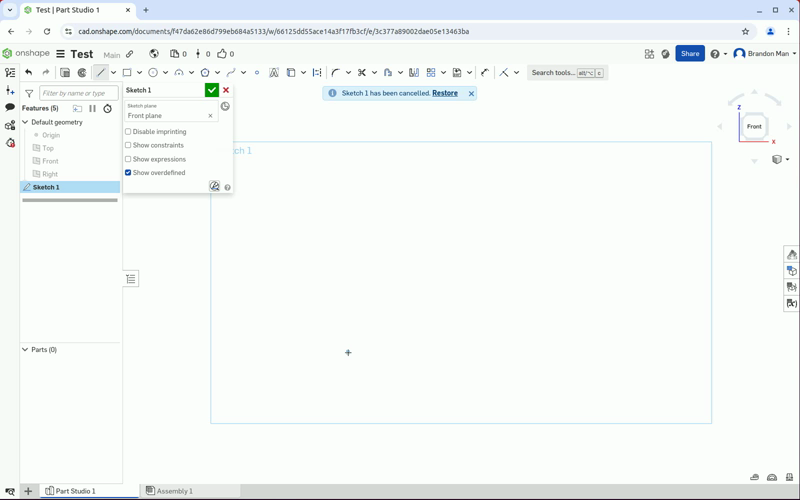
key_down(shift)
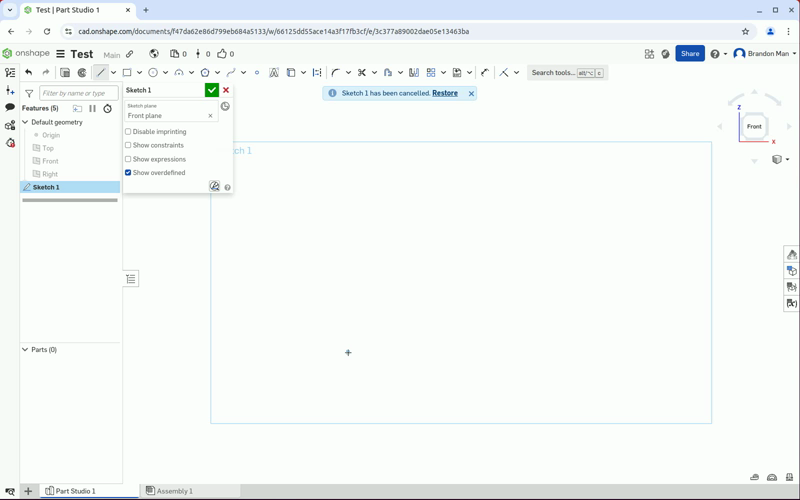
mouse_move(560, 352)
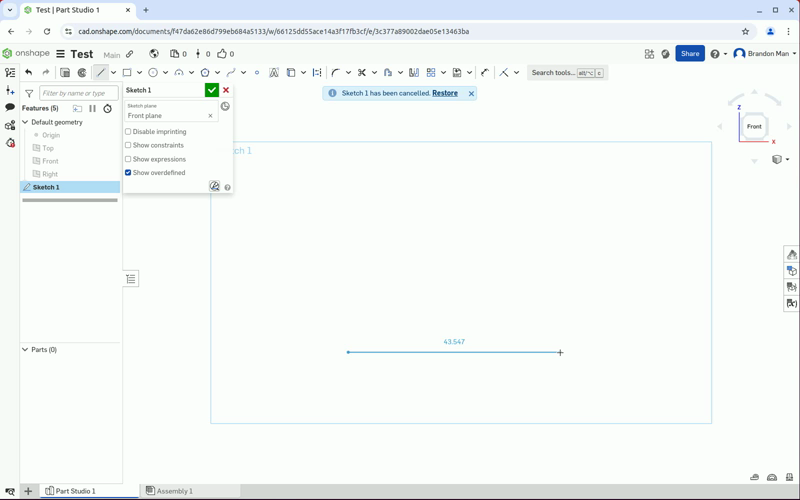
click(560, 352)
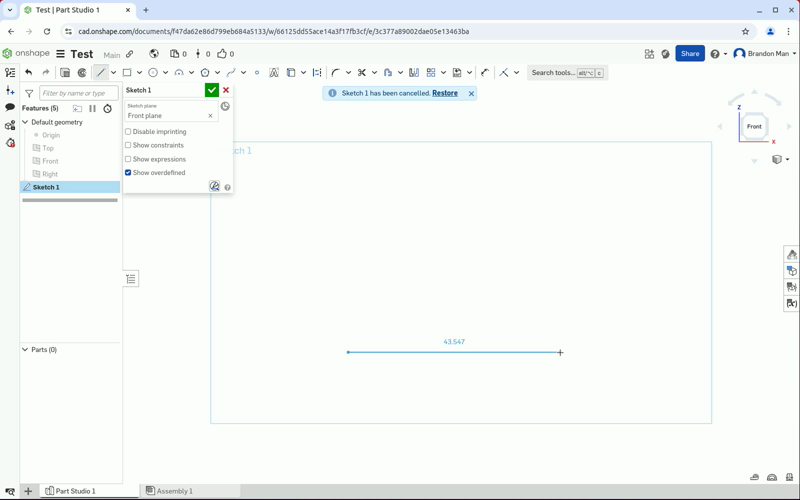
key_up(shift)
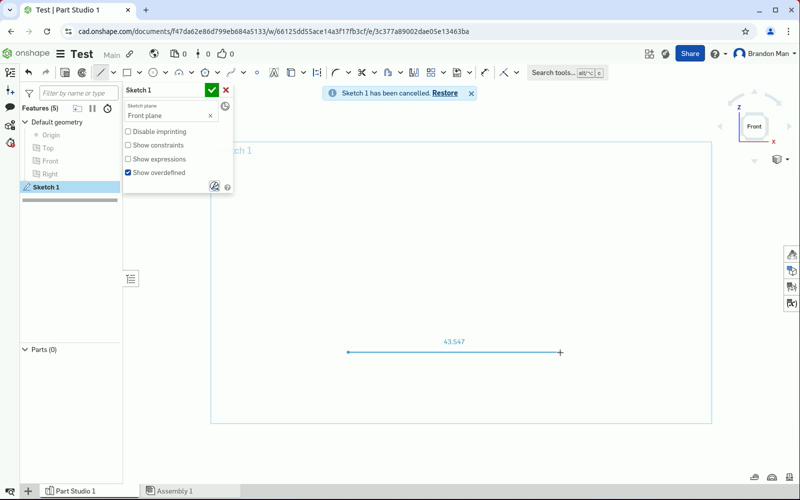
key_down(shift)
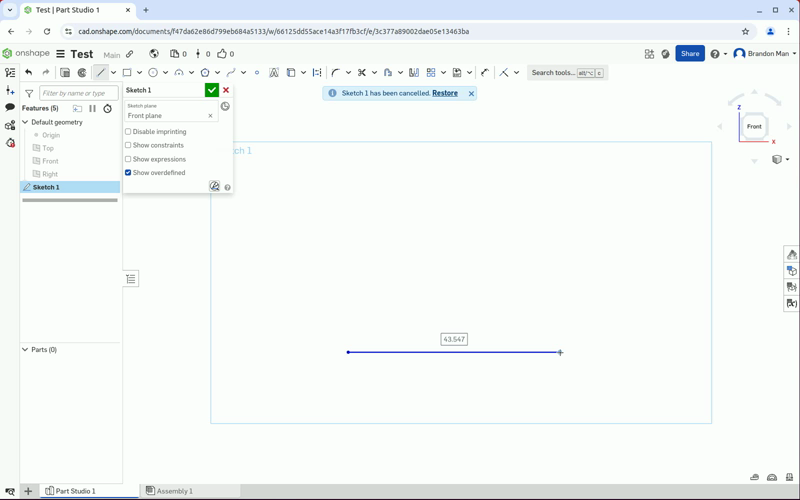
mouse_move(560, 227)
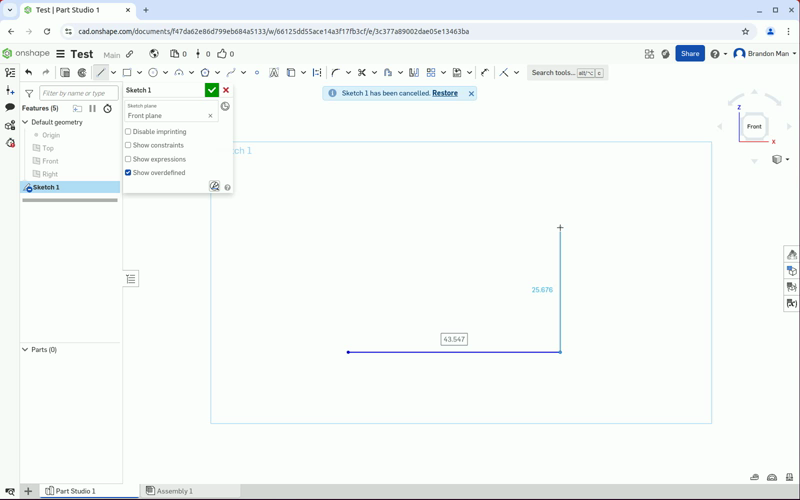
click(560, 227)
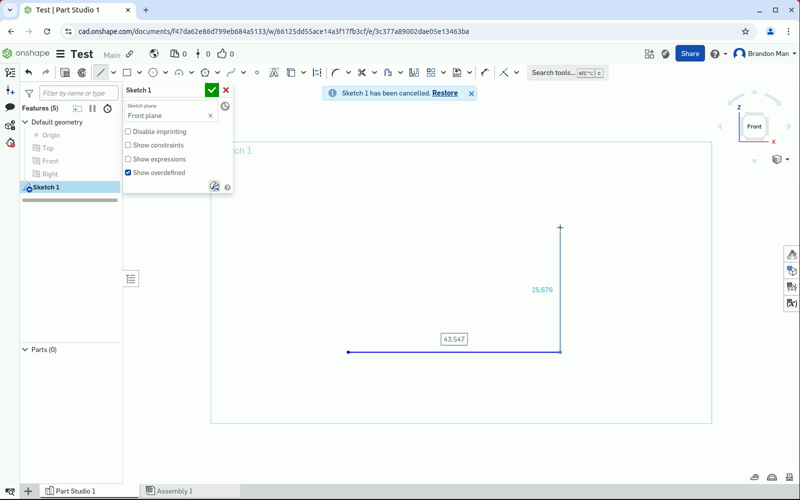
key_up(shift)
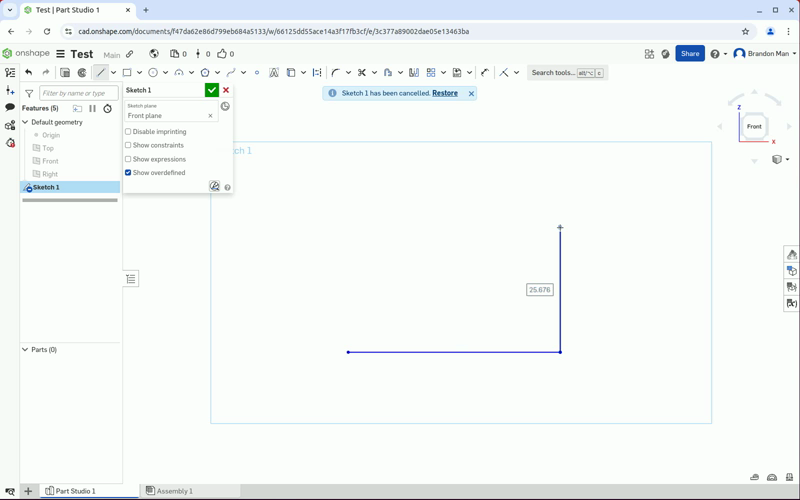
key_down(shift)
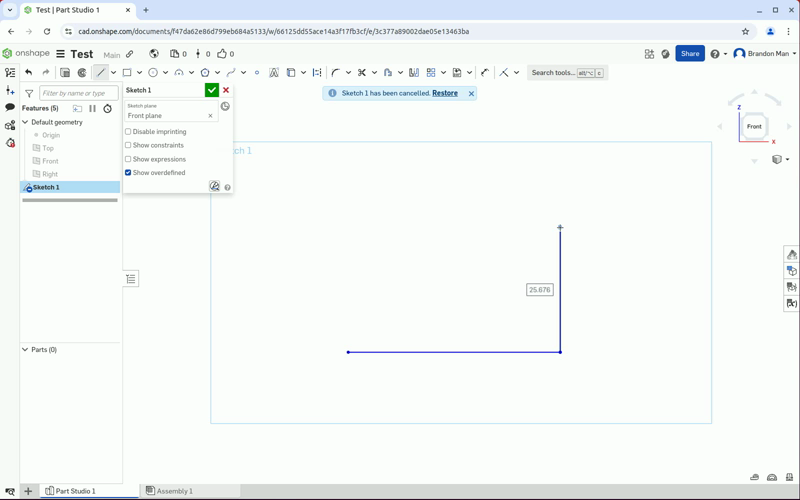
mouse_move(348, 227)
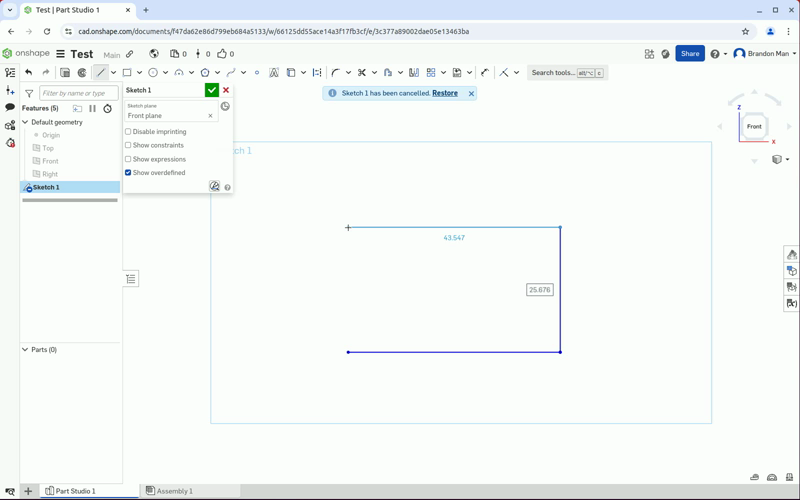
click(348, 227)
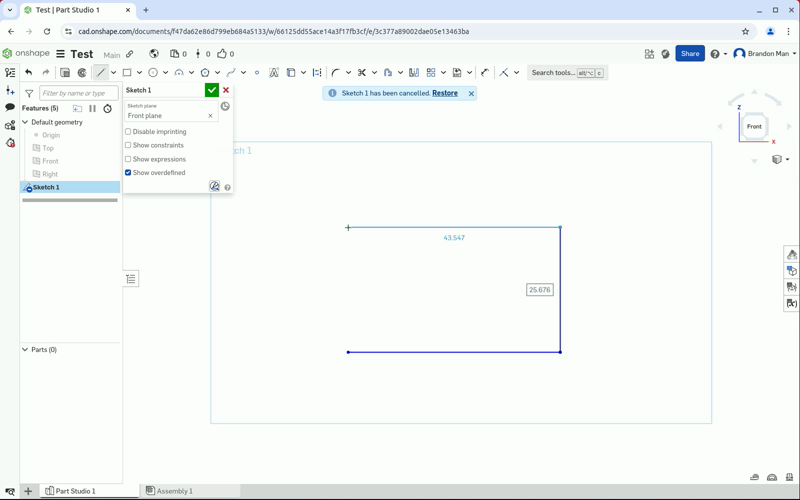
key_up(shift)
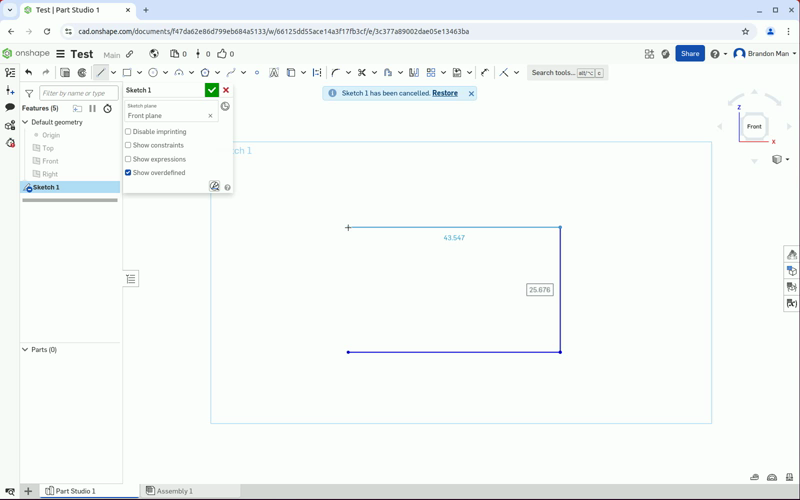
key_down(shift)
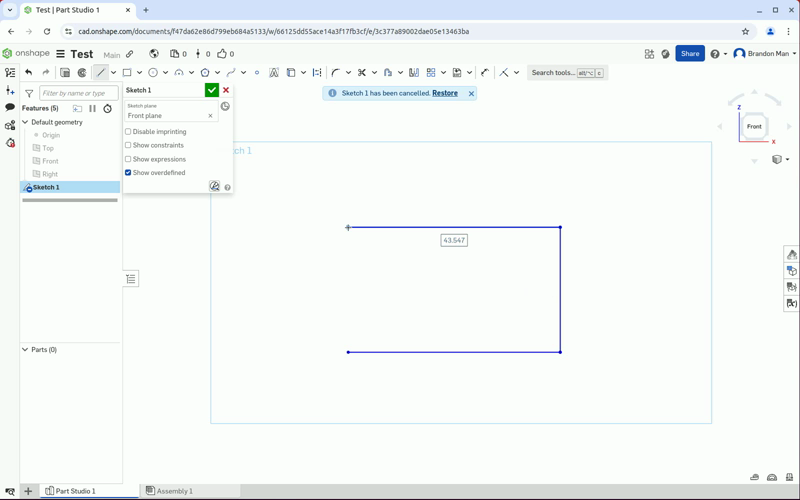
mouse_move(348, 352)
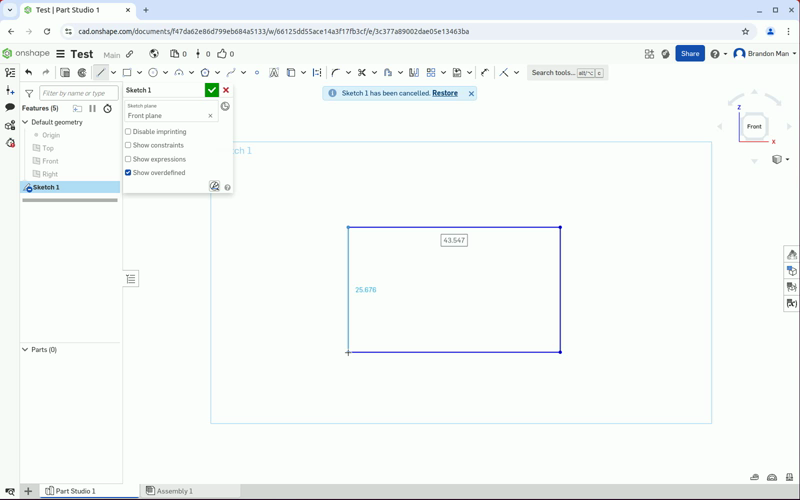
key_up(shift)
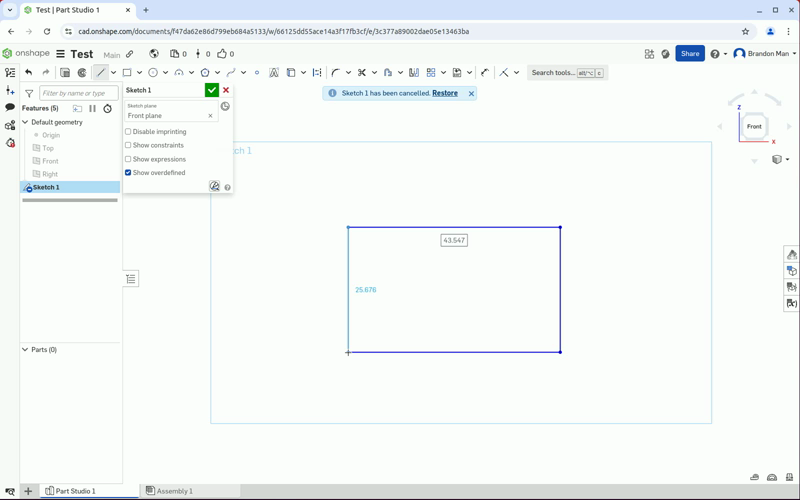
click(348, 352)
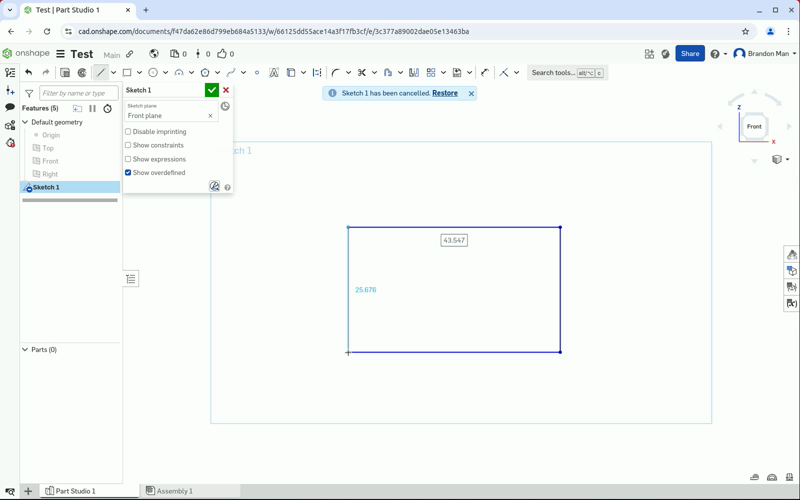
key(esc)
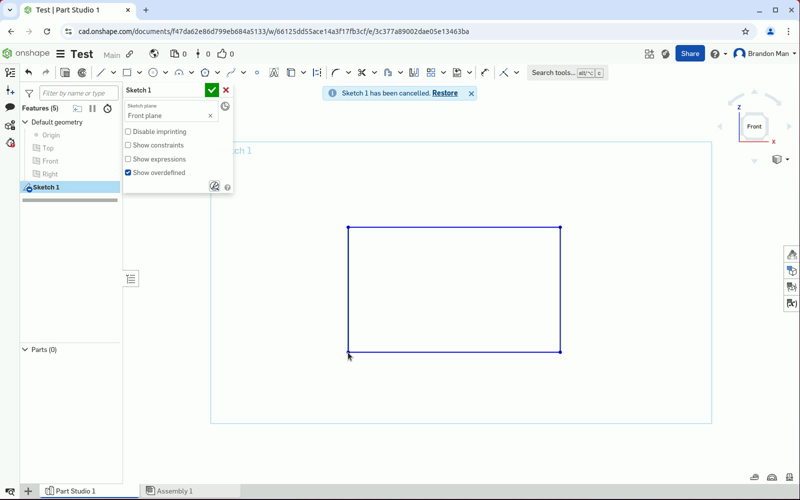
mouse_move(496, 287)
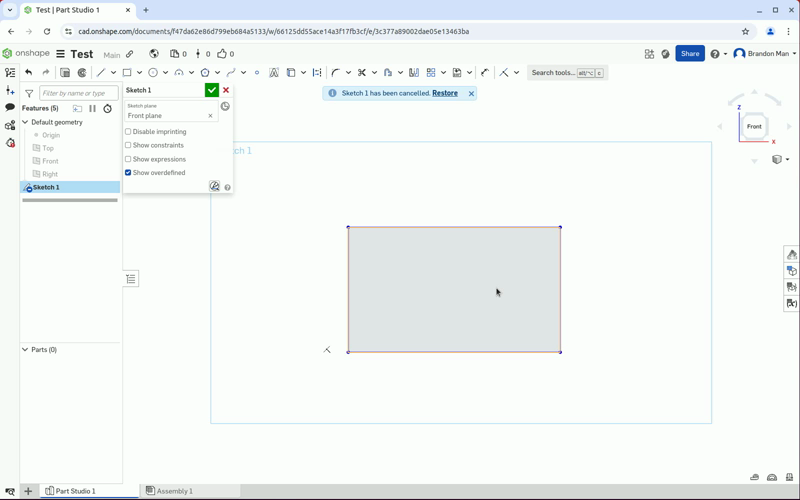
click(496, 287)
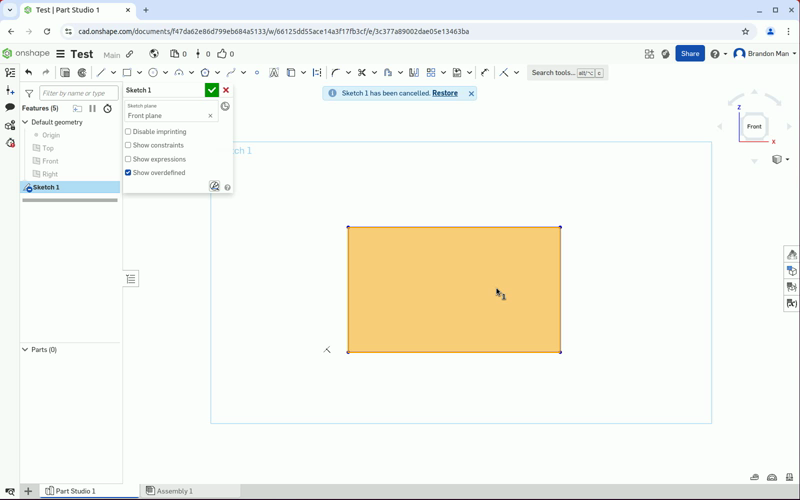
mouse_move(73, 352)
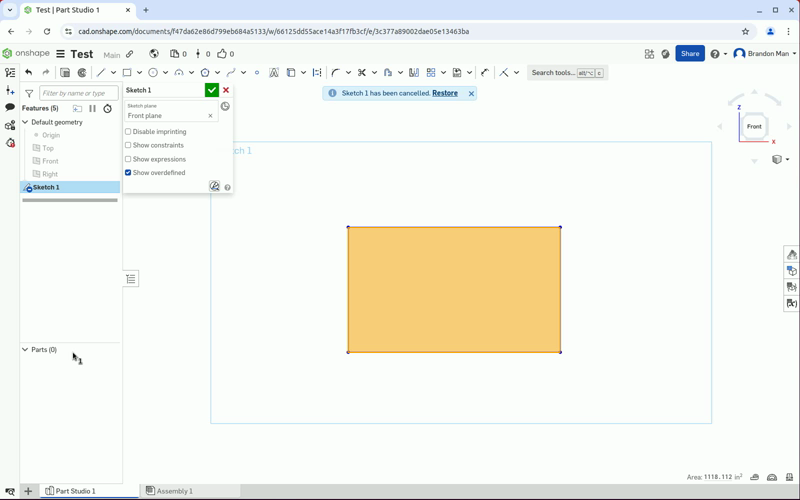
key(shift+y)
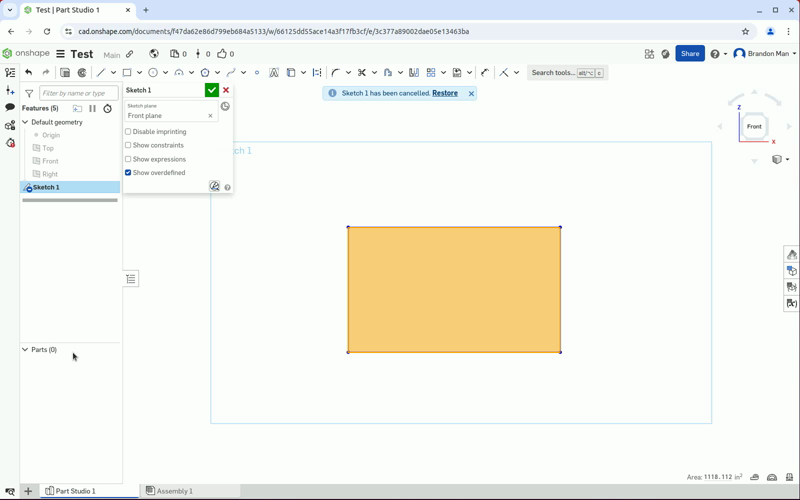
key(shift+e)
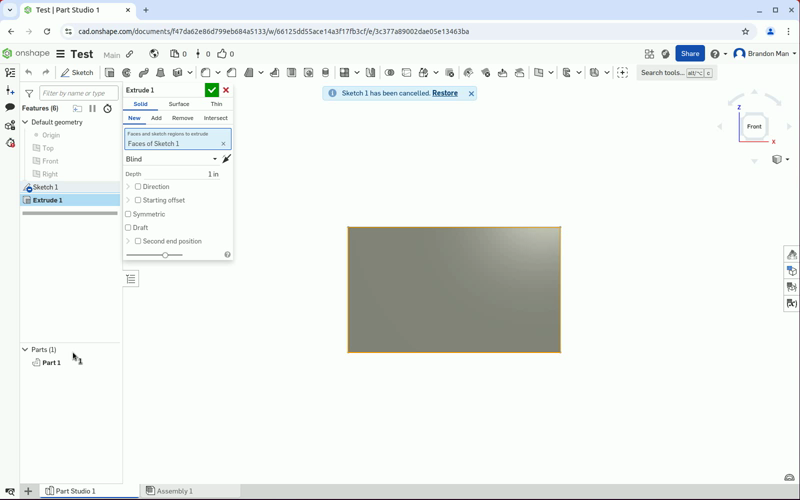
mouse_move(143, 106)
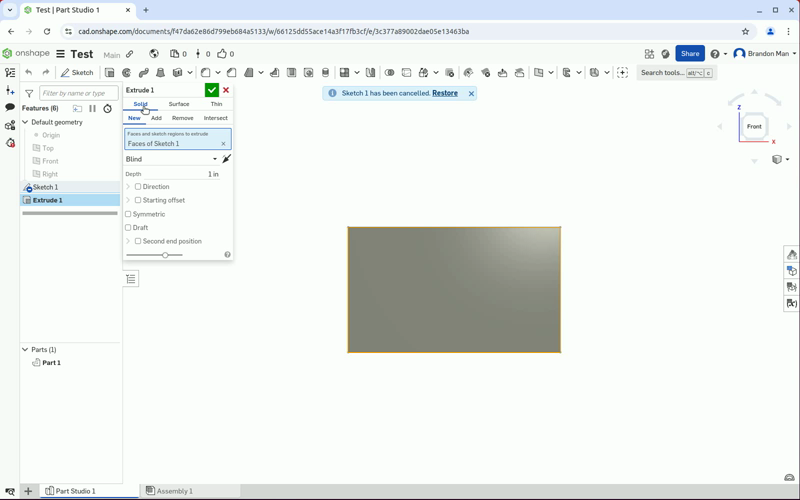
click(143, 106)
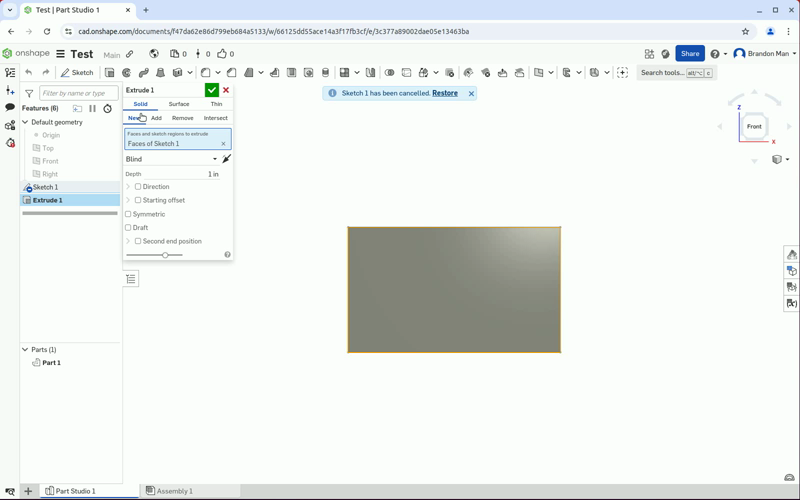
mouse_move(137, 120)
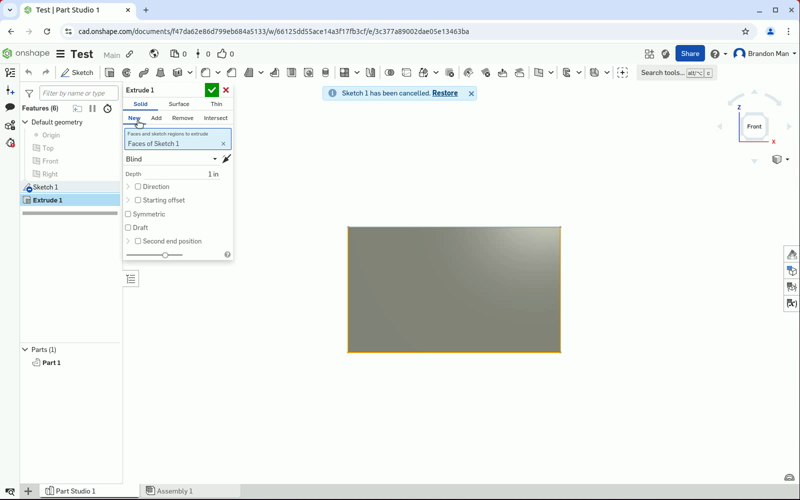
click(137, 120)
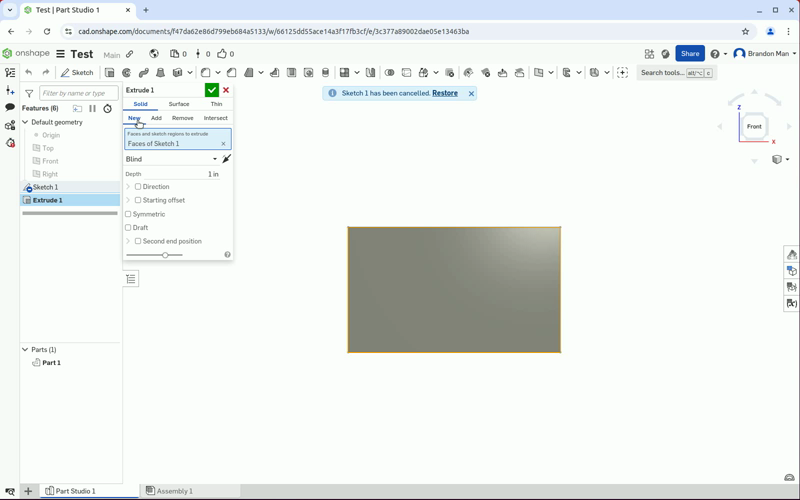
key(tab, 4)
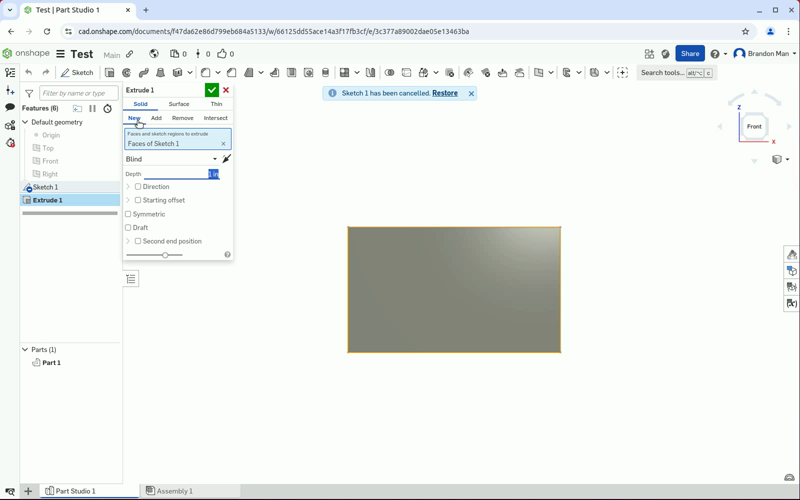
text(0.963)
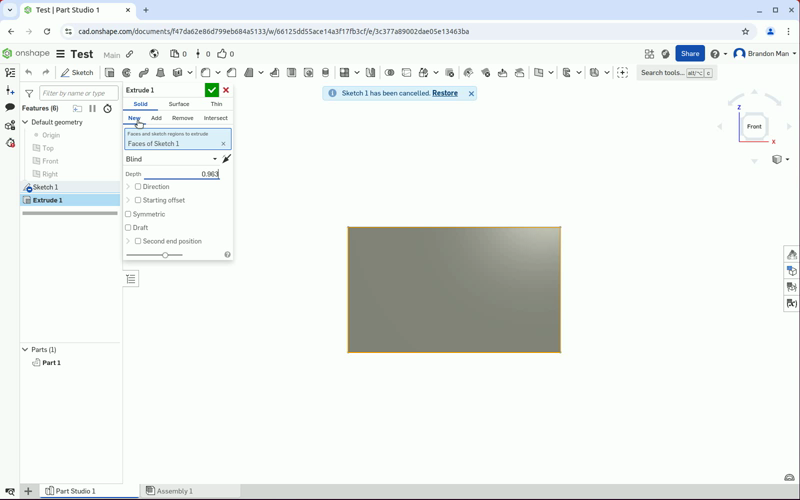
key(enter)
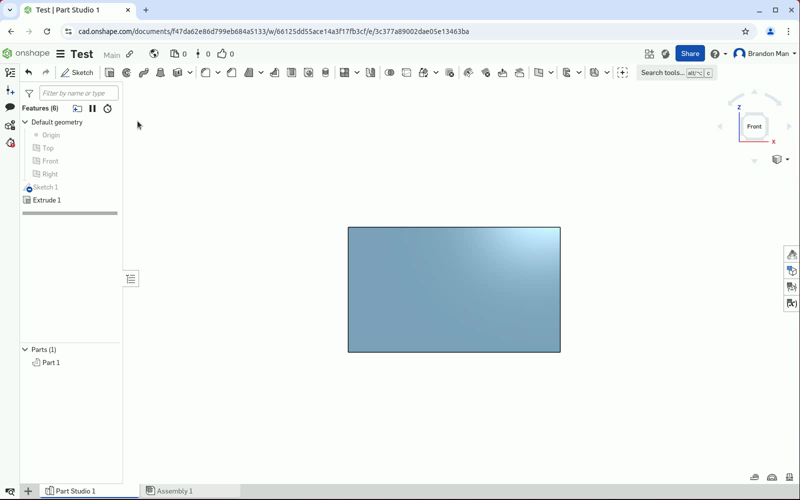
key(shift+h)
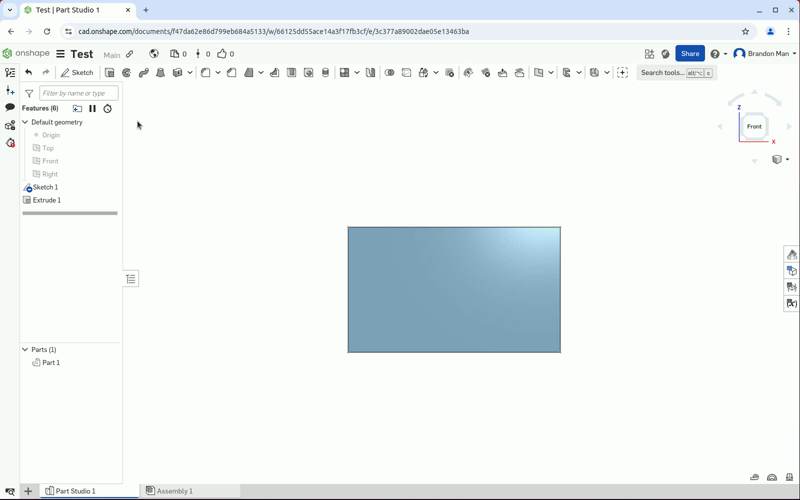
key(shift+h)
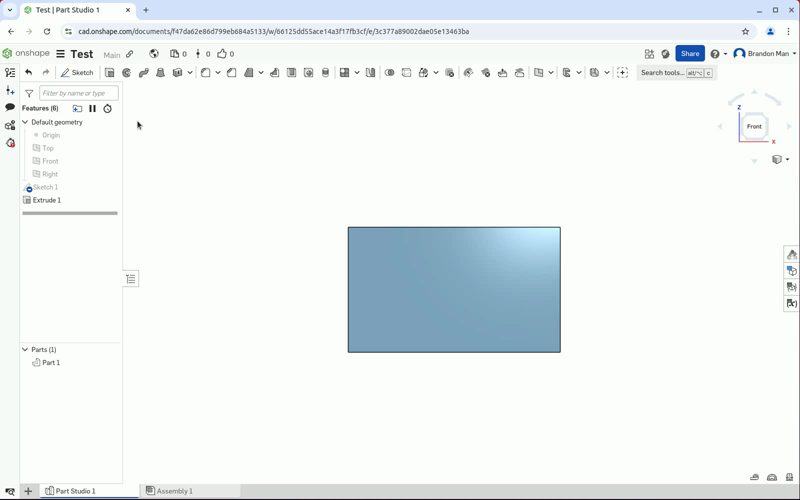
mouse_move(73, 189)
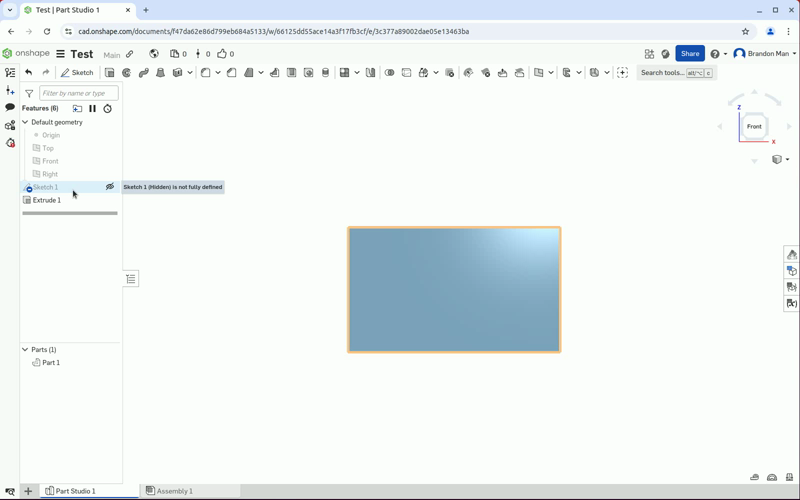
click(73, 189)
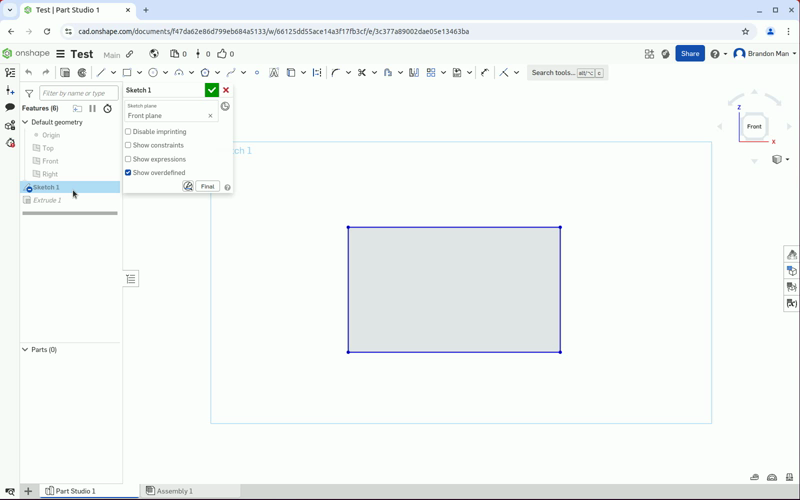
mouse_move(229, 92)
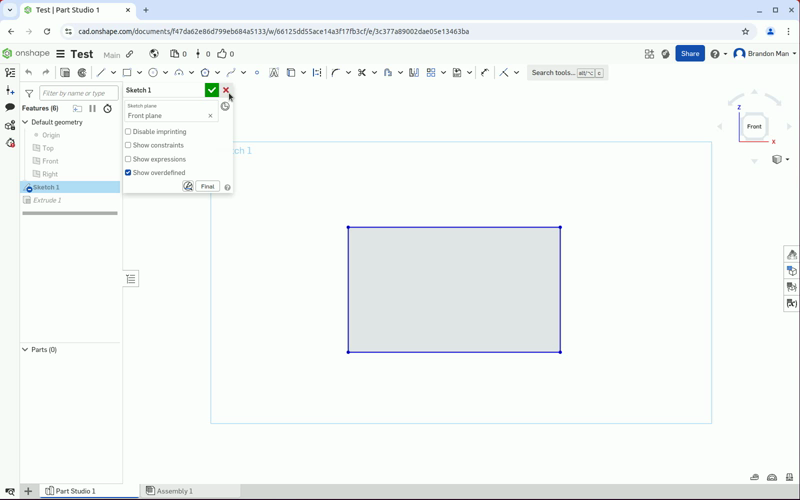
click(229, 92)
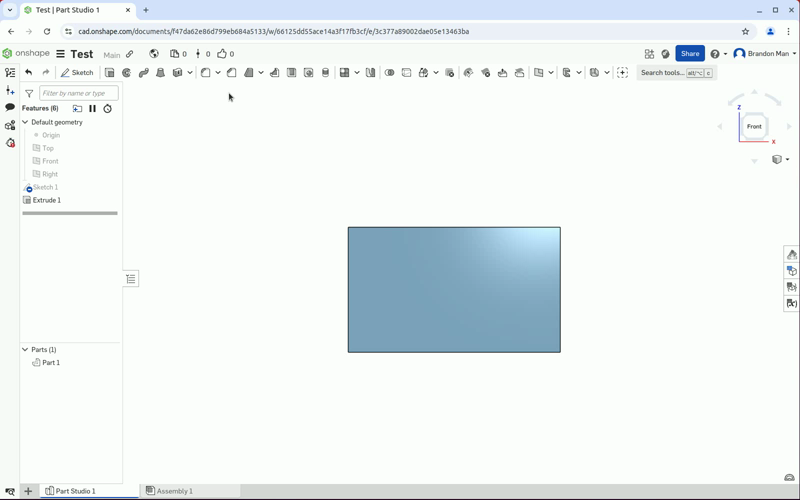
mouse_move(541, 75)
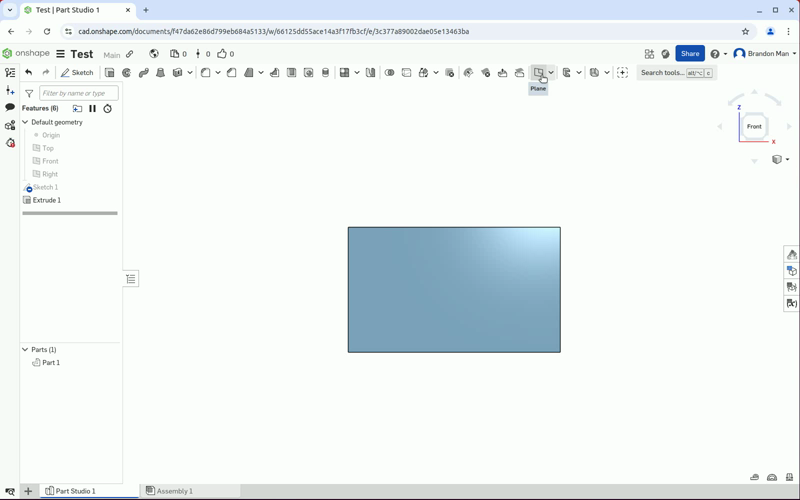
click(541, 75)
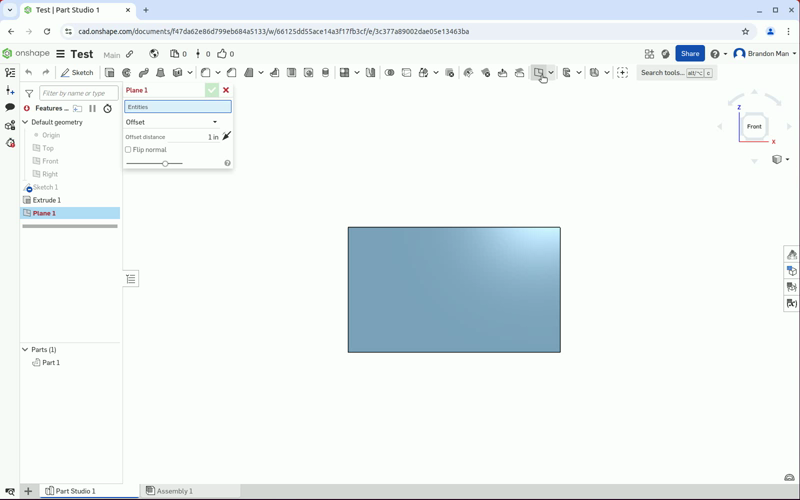
mouse_move(73, 163)
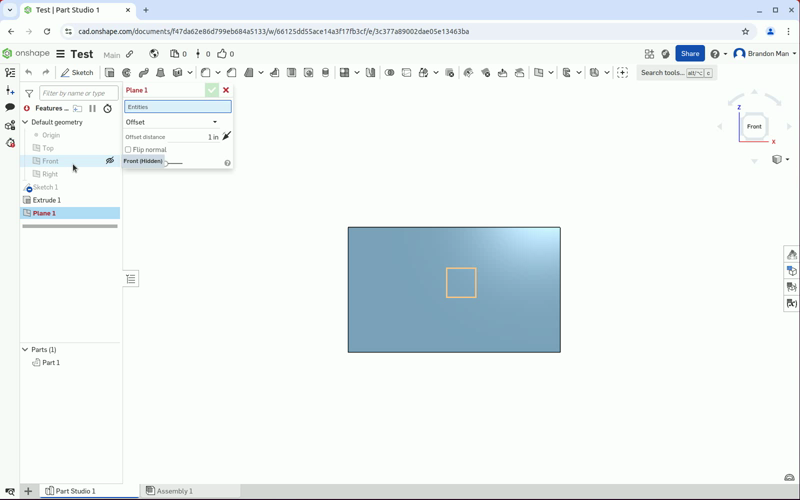
click(73, 163)
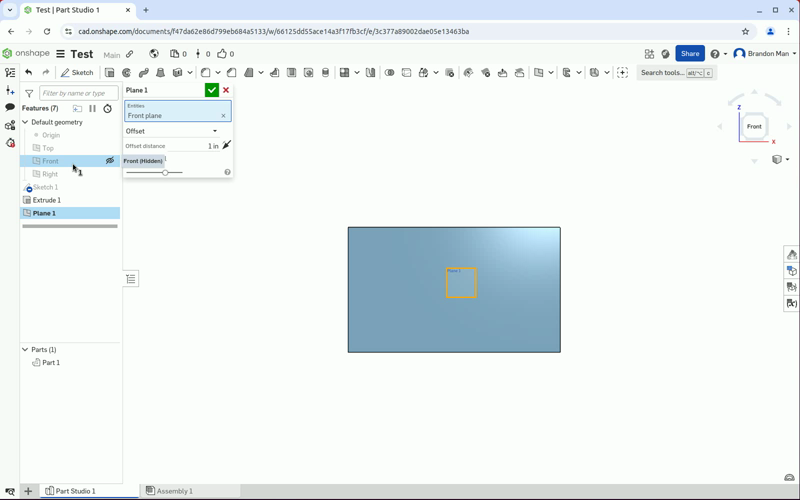
key(tab, 2)
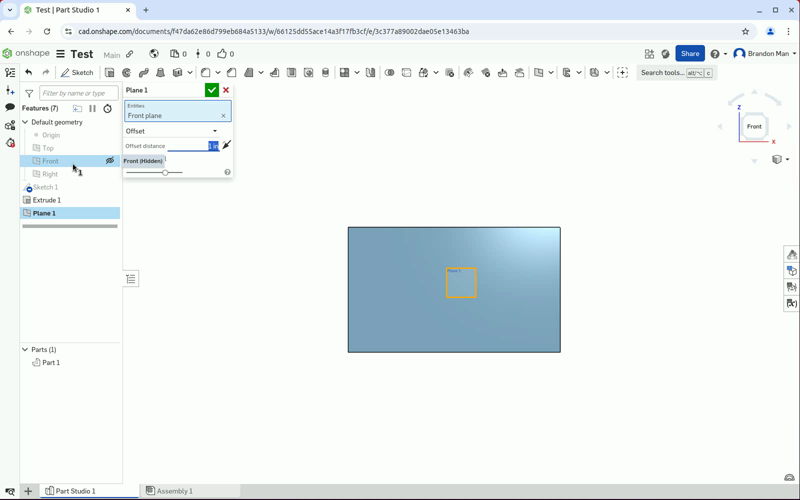
text(0.955)
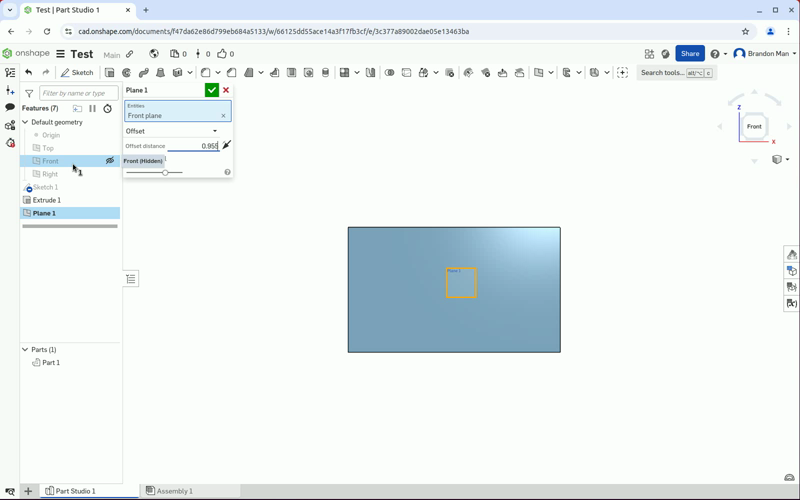
key(enter, 2)
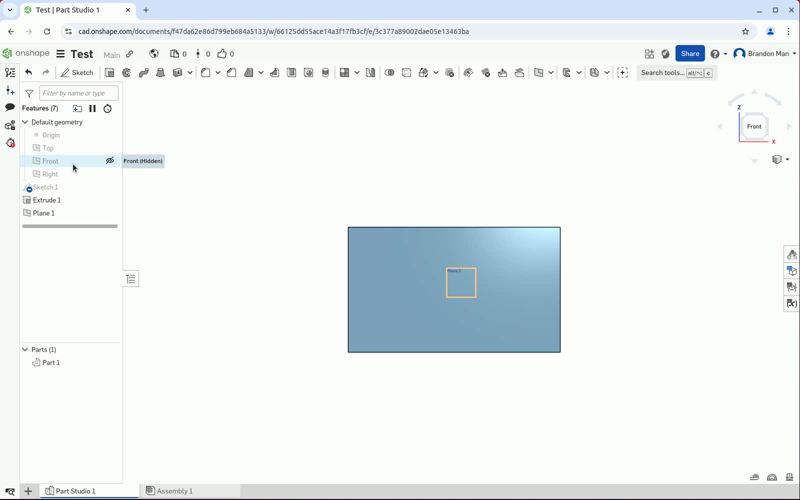
key(shift+s)
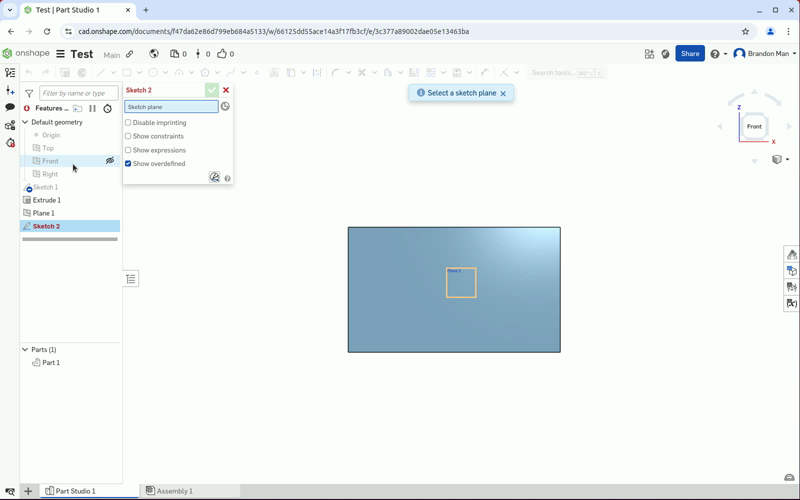
mouse_move(73, 215)
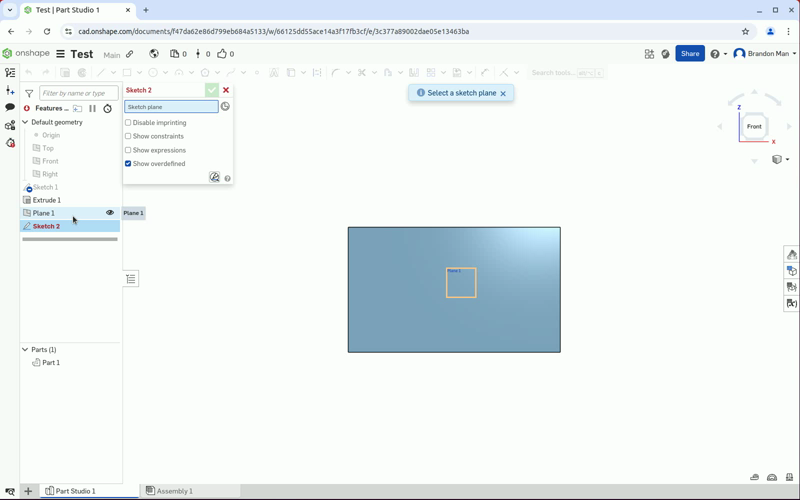
click(73, 215)
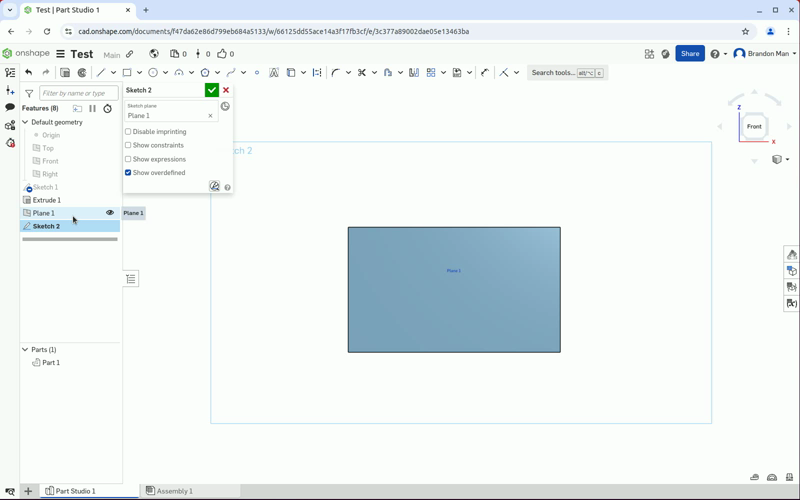
mouse_move(73, 352)
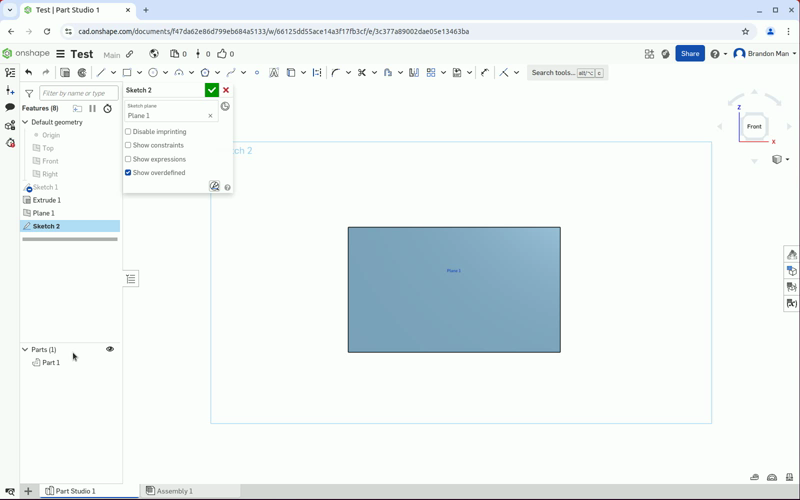
key(y)
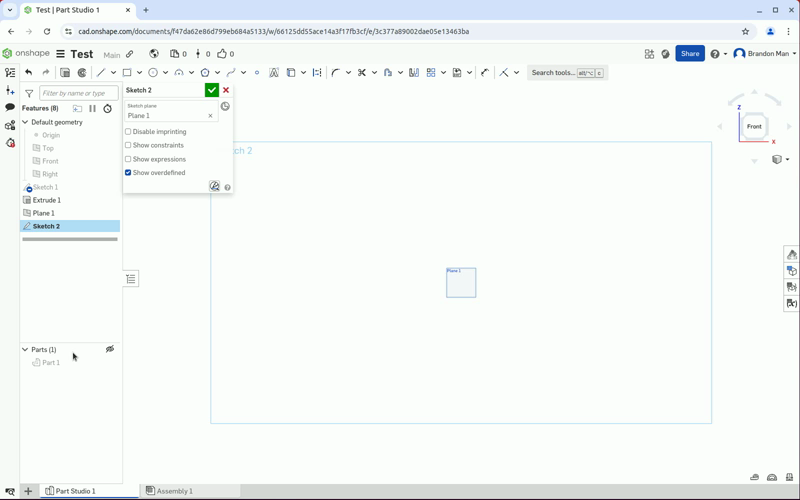
key(l)
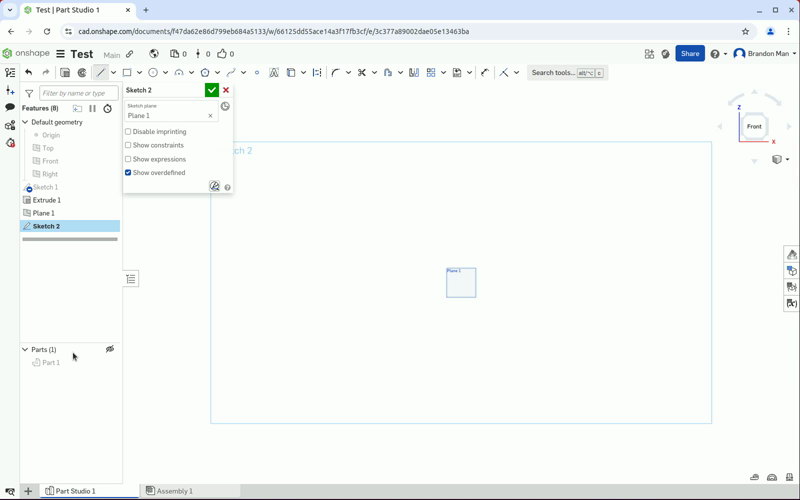
key_down(shift)
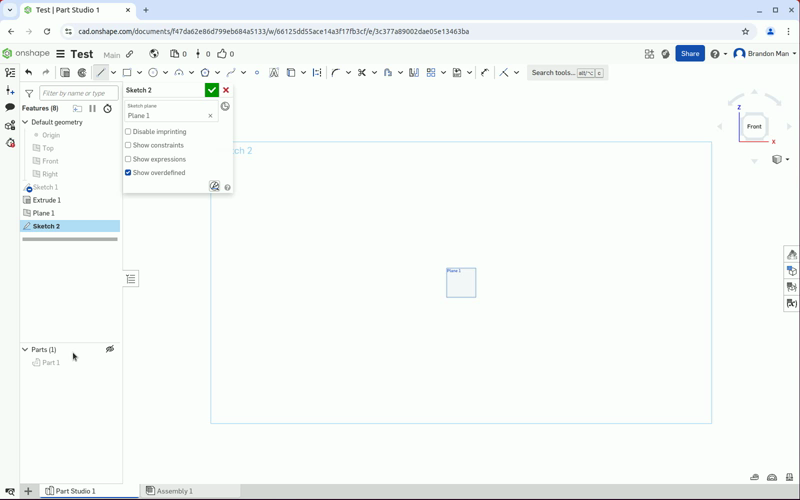
mouse_move(355, 245)
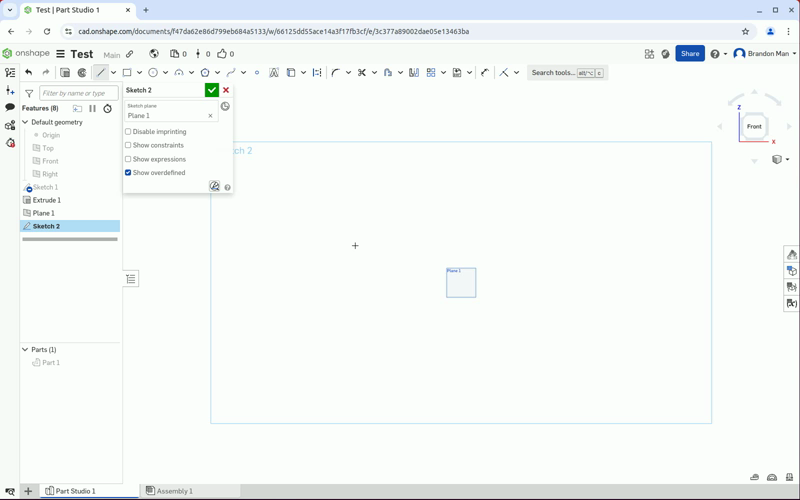
click(355, 245)
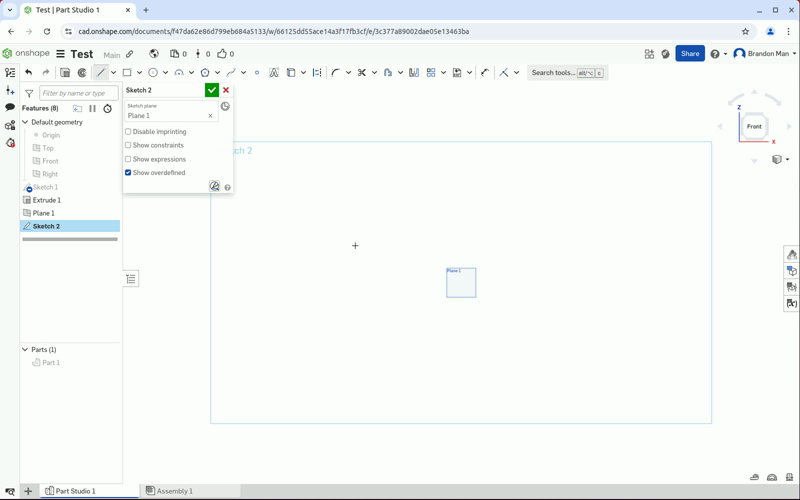
key_up(shift)
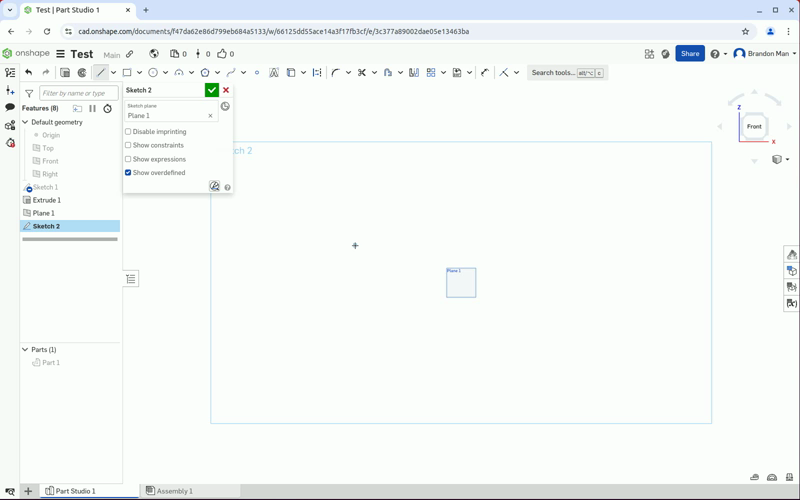
key_down(shift)
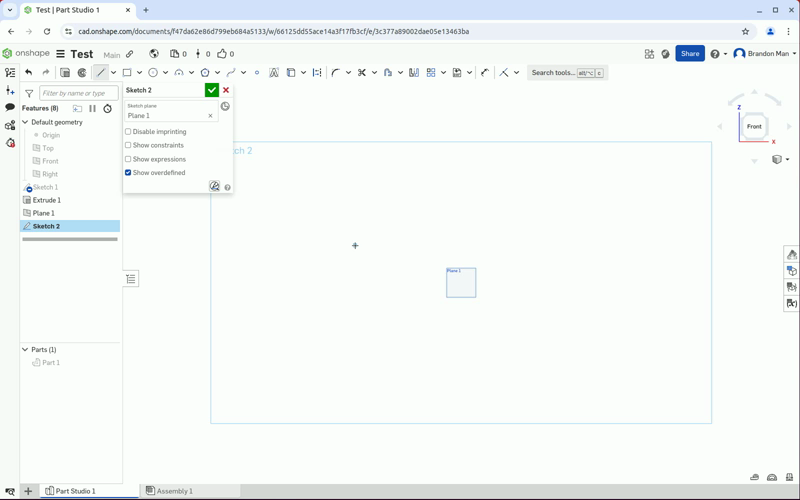
mouse_move(385, 245)
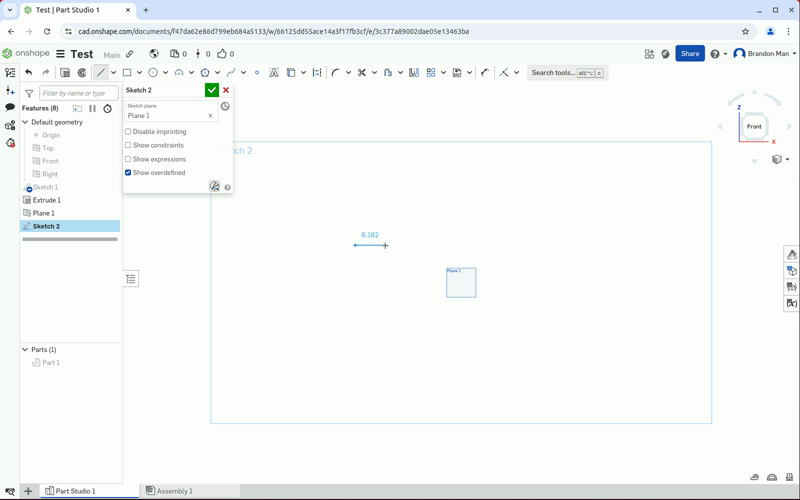
mouse_move(367, 245)
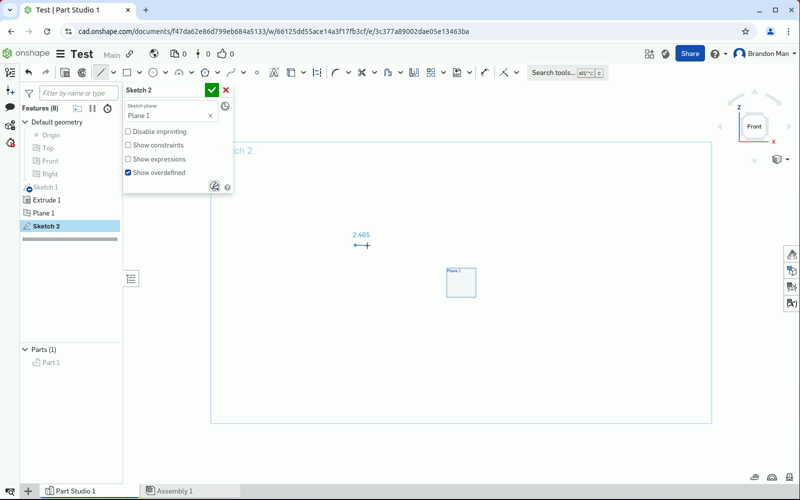
click(367, 245)
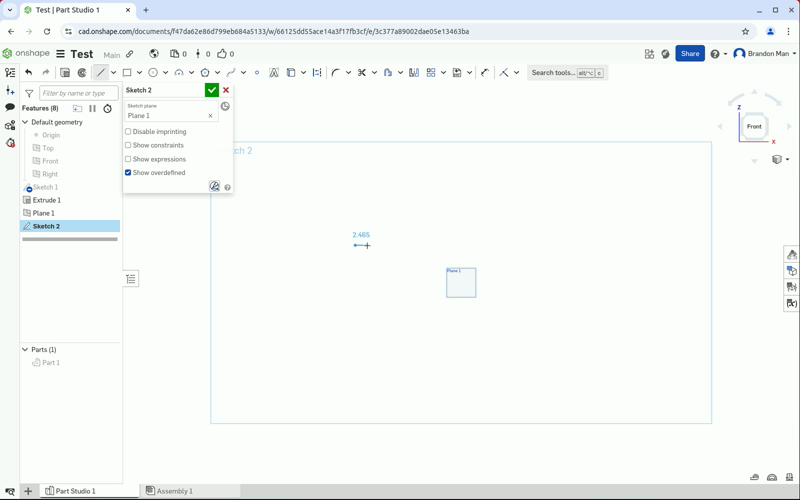
key_up(shift)
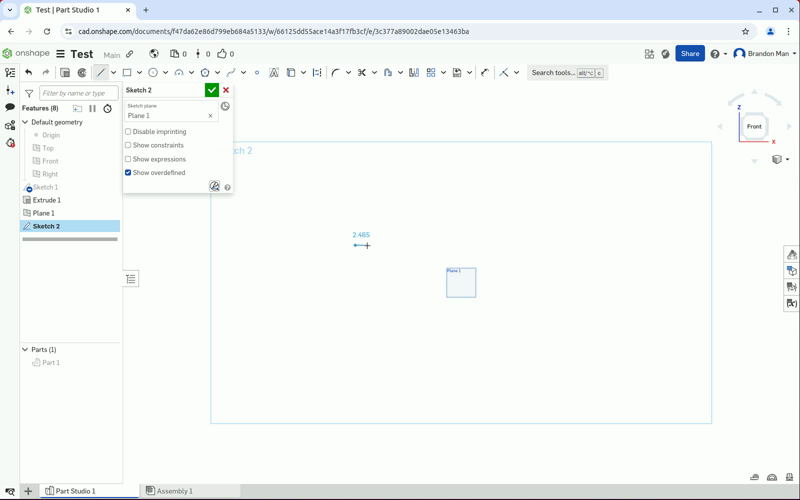
key_down(shift)
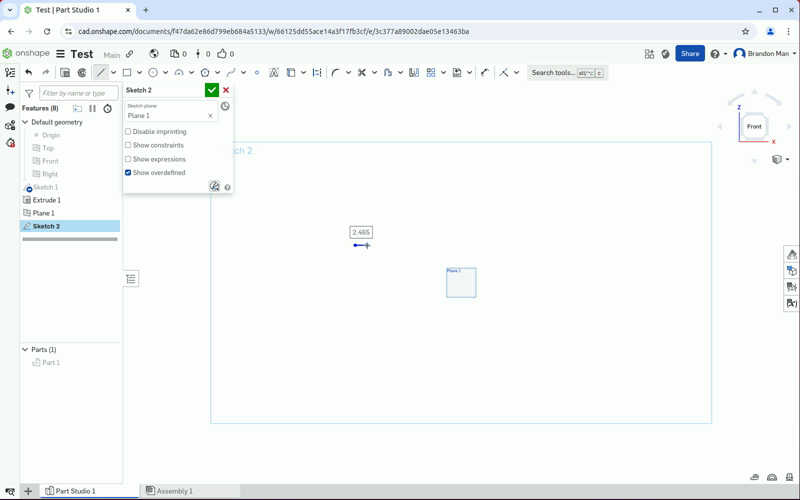
mouse_move(397, 245)
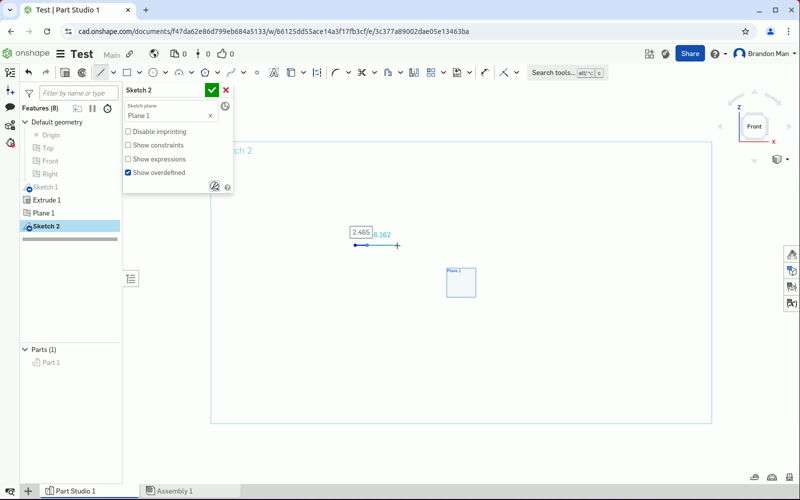
mouse_move(367, 232)
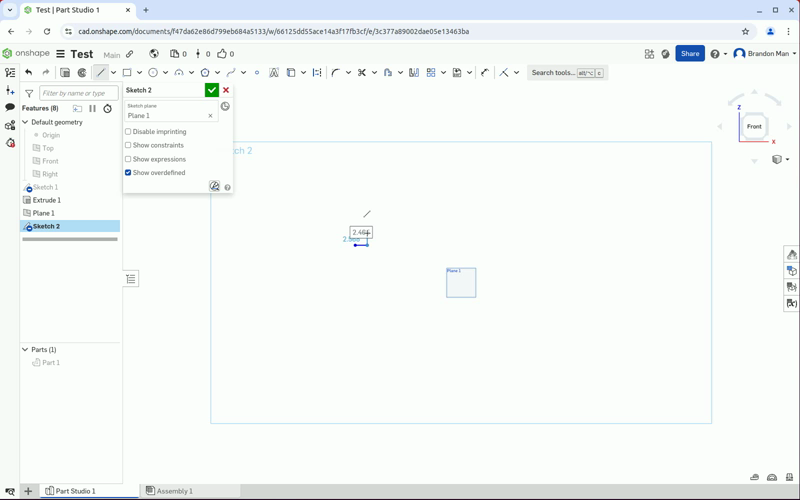
click(367, 232)
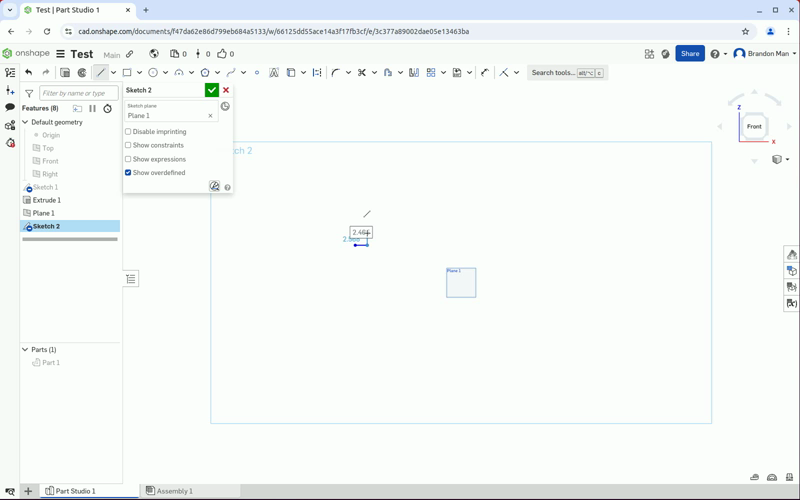
key_up(shift)
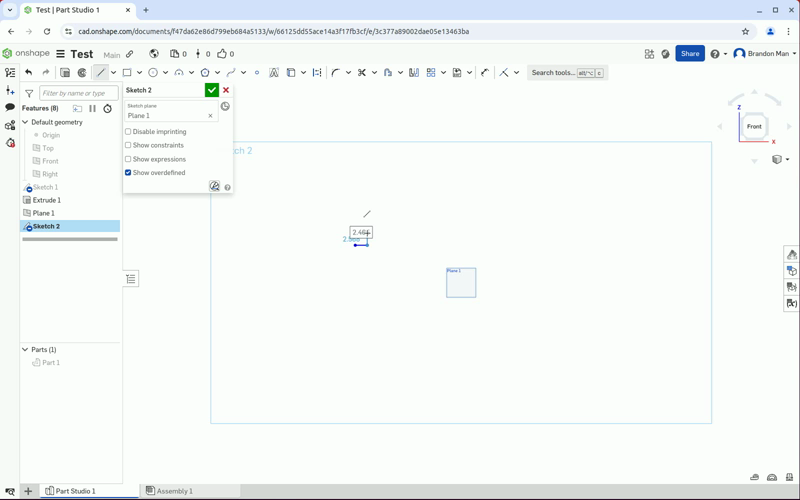
key_down(shift)
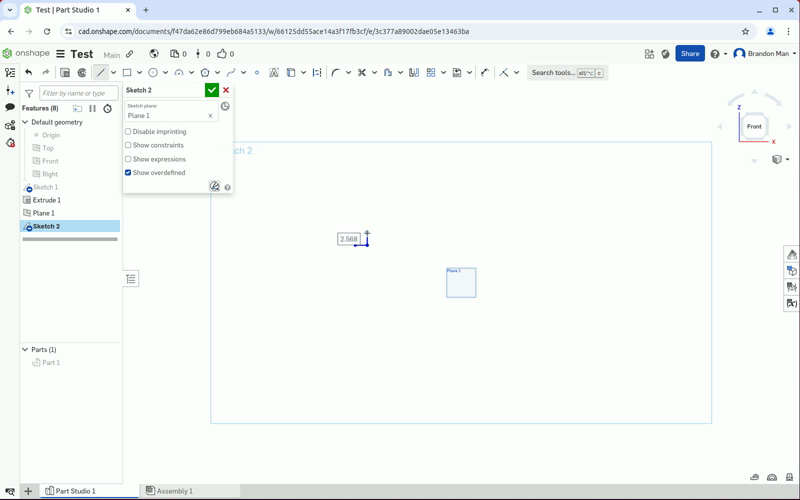
mouse_move(397, 232)
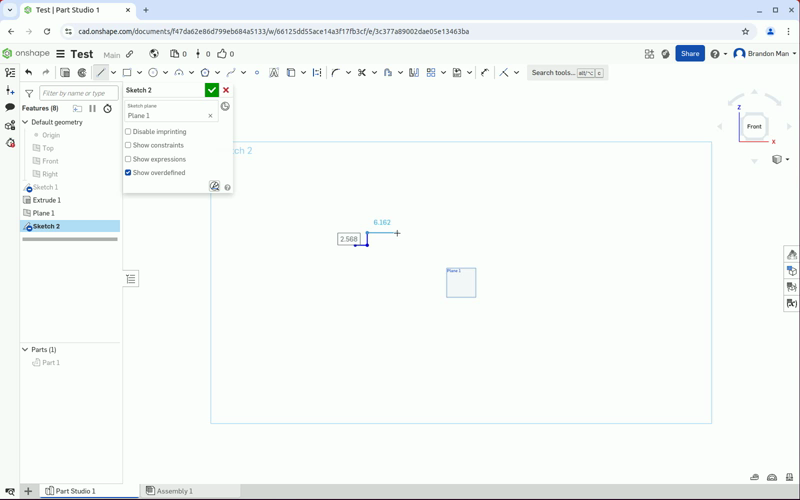
mouse_move(355, 232)
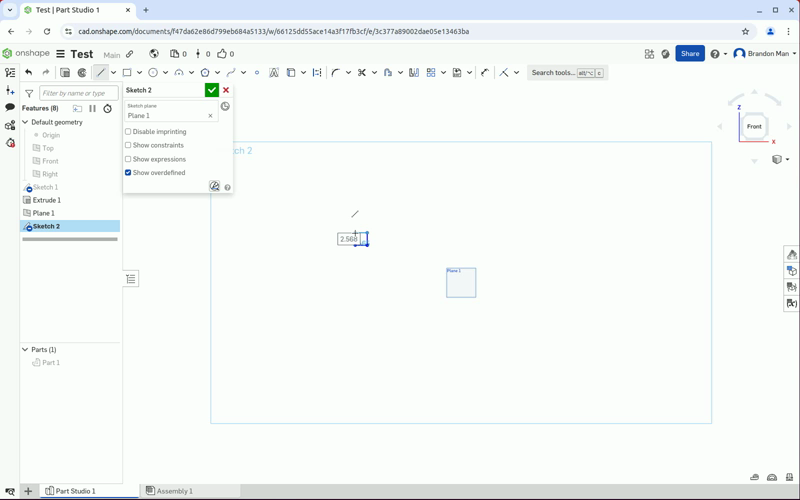
click(355, 232)
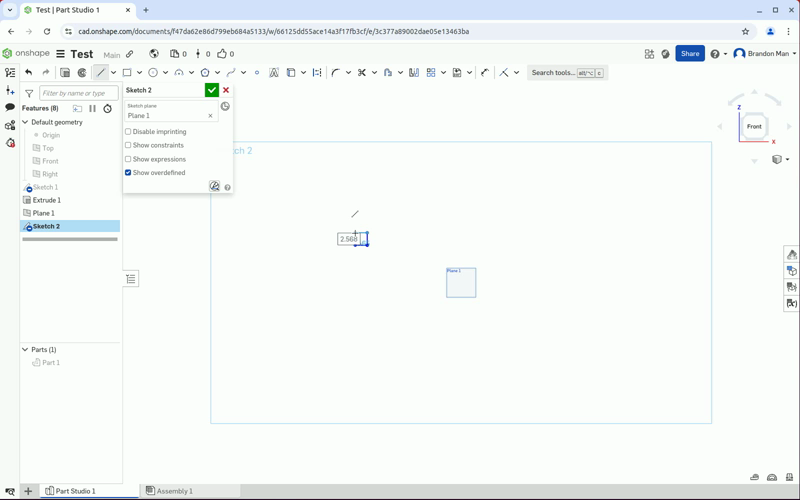
key_up(shift)
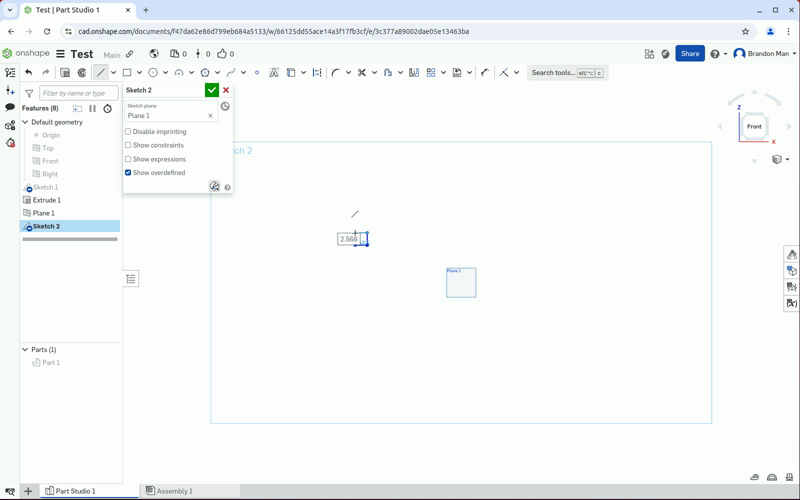
mouse_move(385, 232)
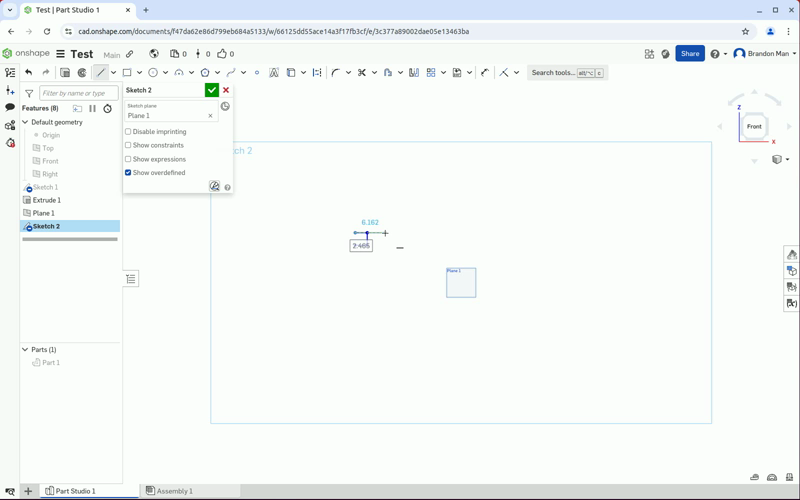
key_down(shift)
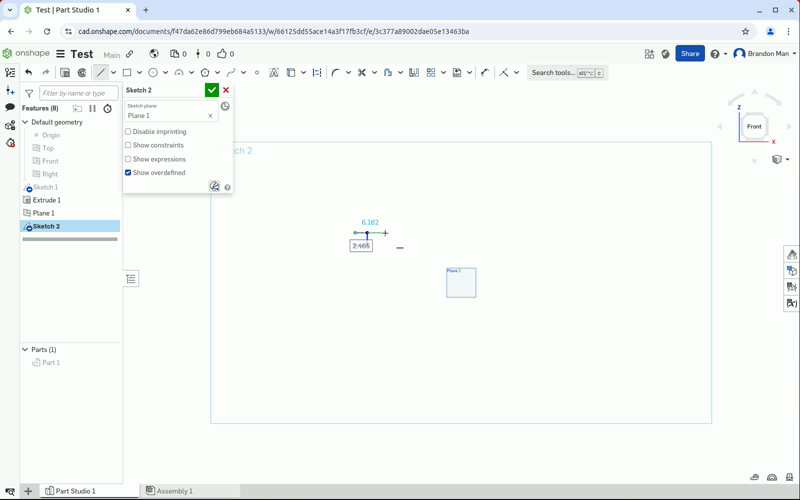
mouse_move(355, 245)
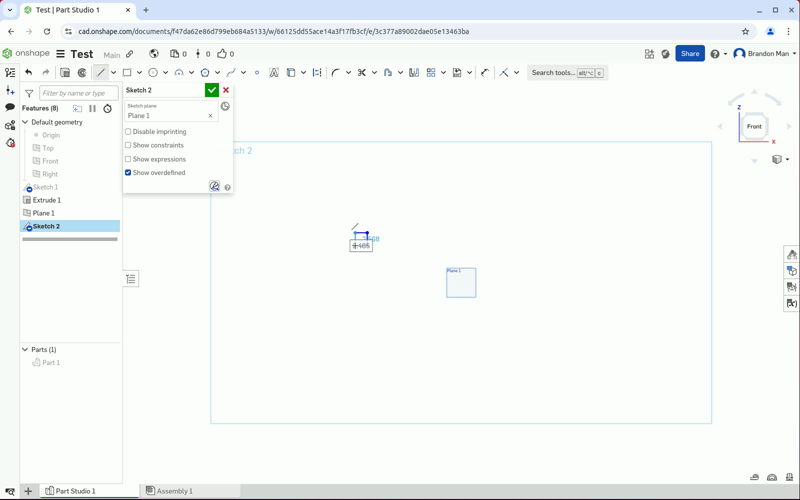
key_up(shift)
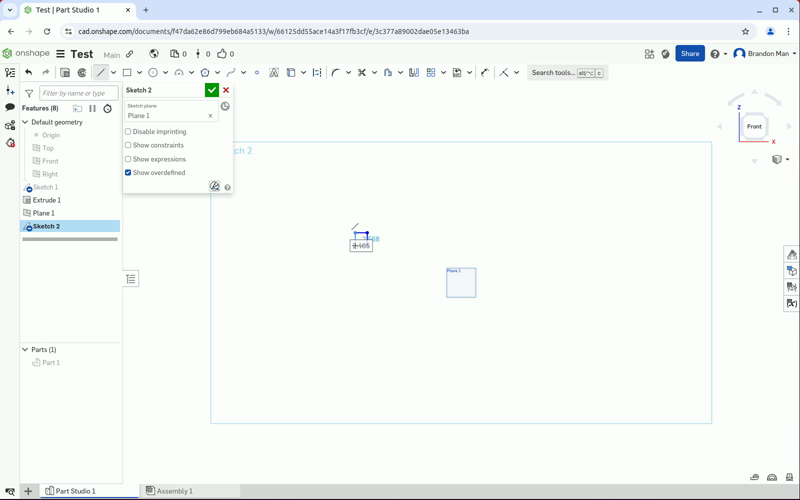
click(355, 245)
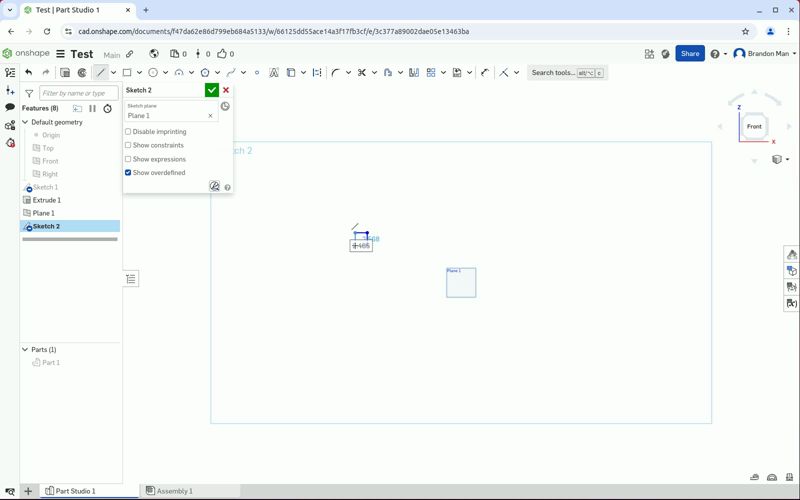
key(esc)
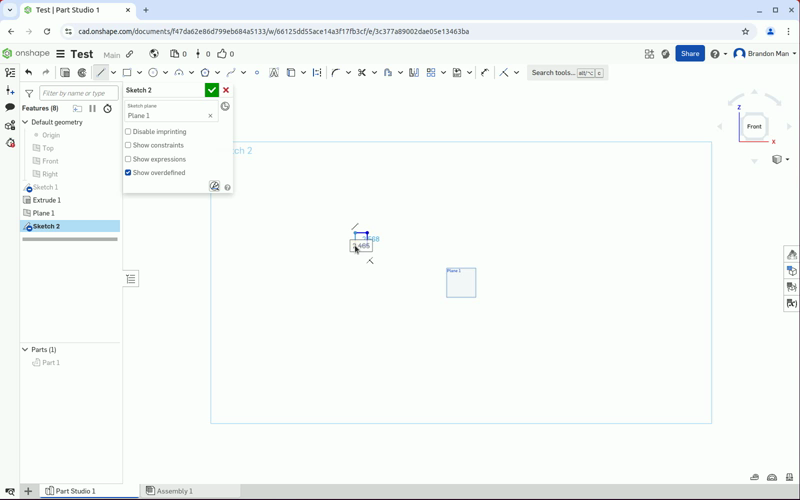
mouse_move(366, 245)
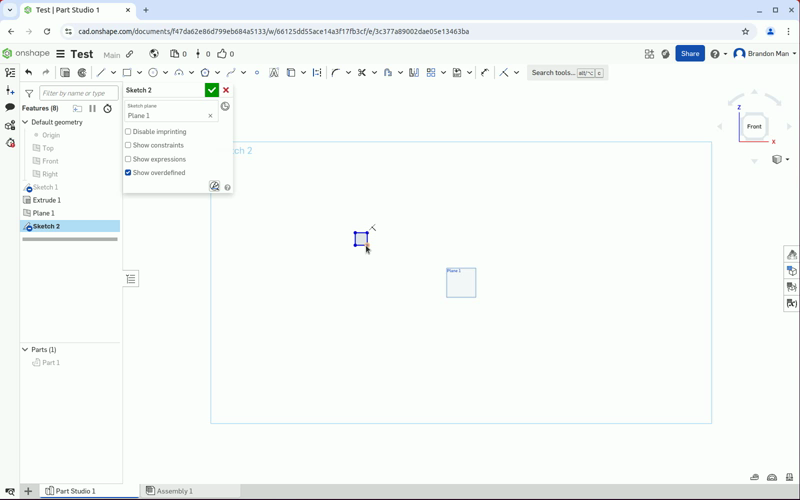
scroll(6)
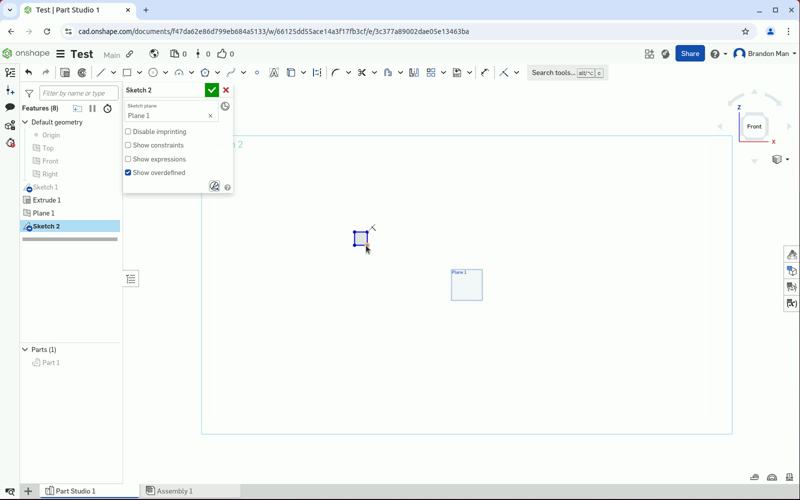
scroll(6)
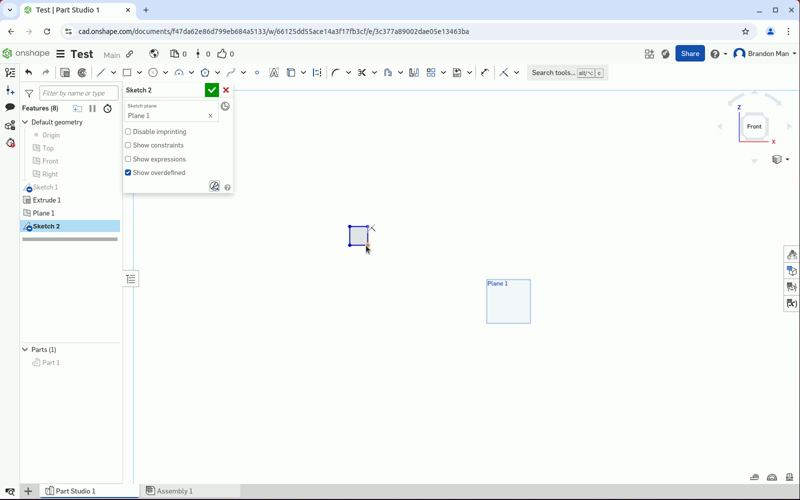
scroll(6)
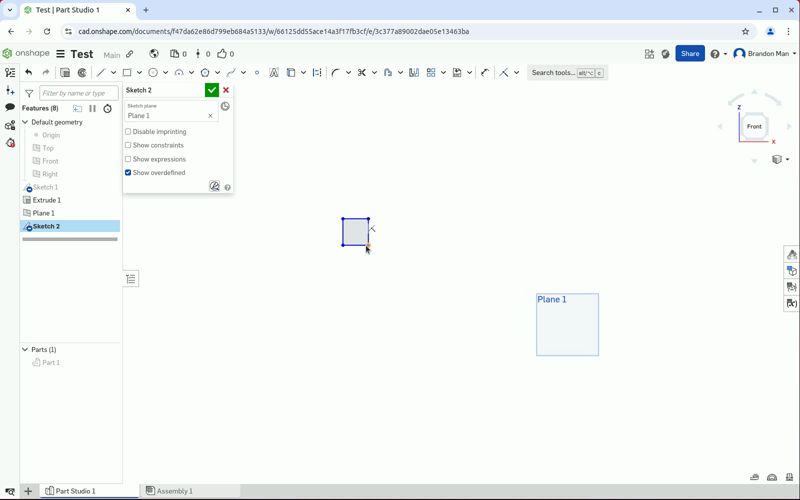
scroll(6)
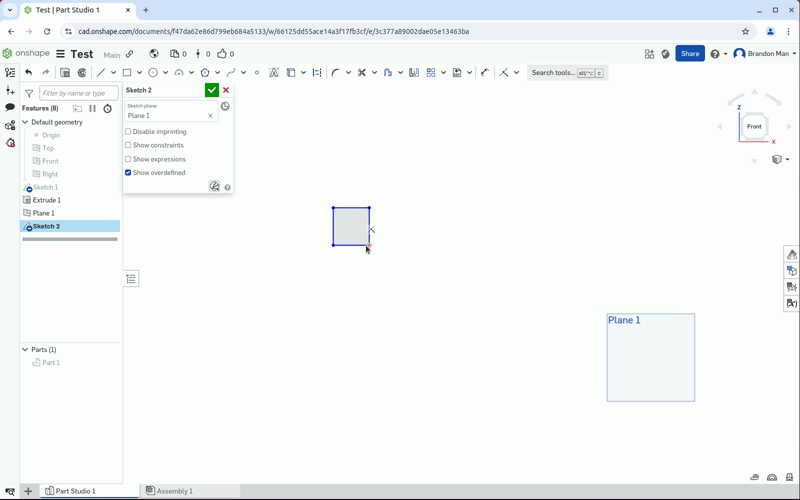
scroll(6)
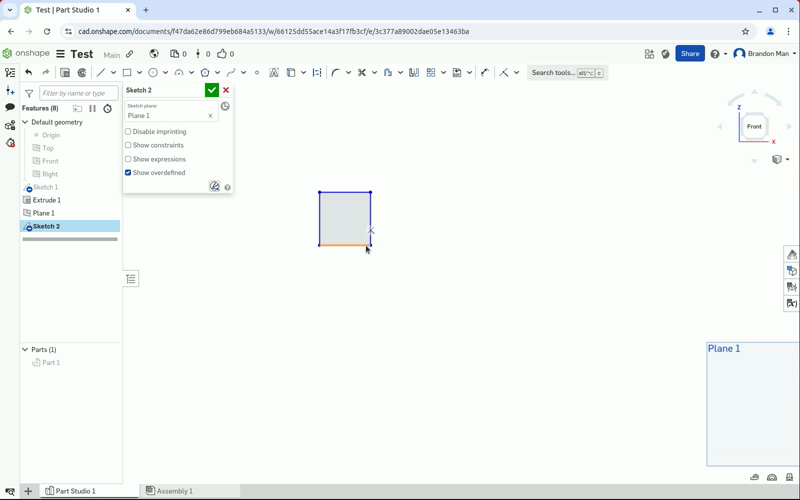
scroll(6)
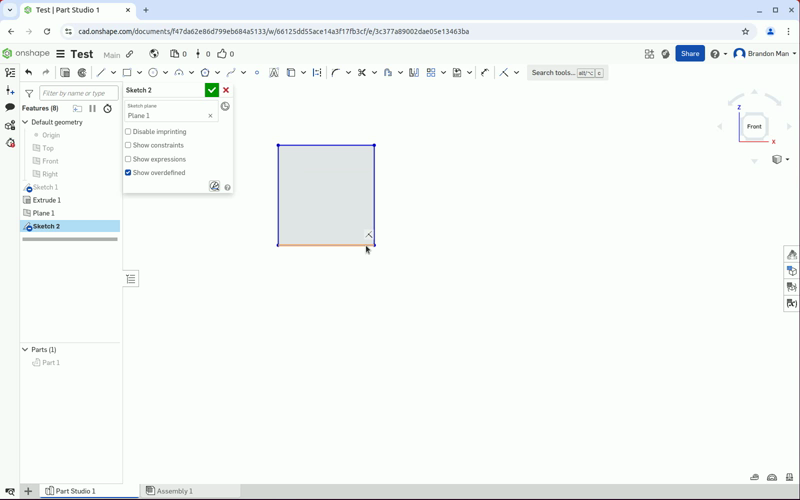
scroll(6)
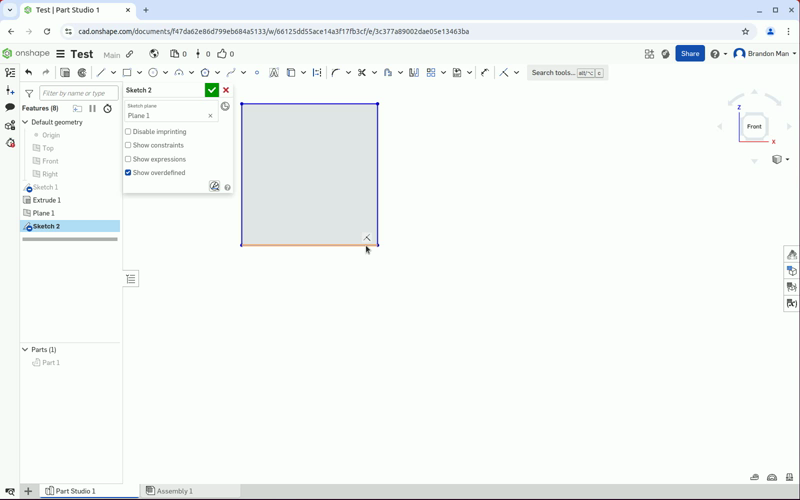
click(366, 245)
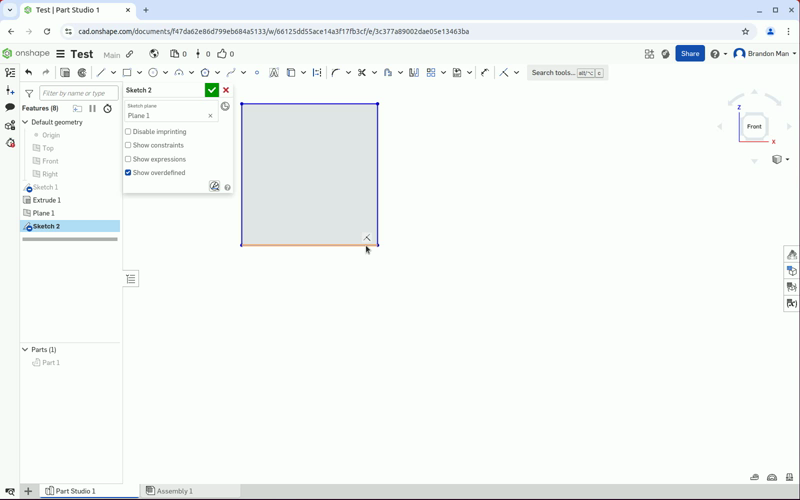
scroll(-6)
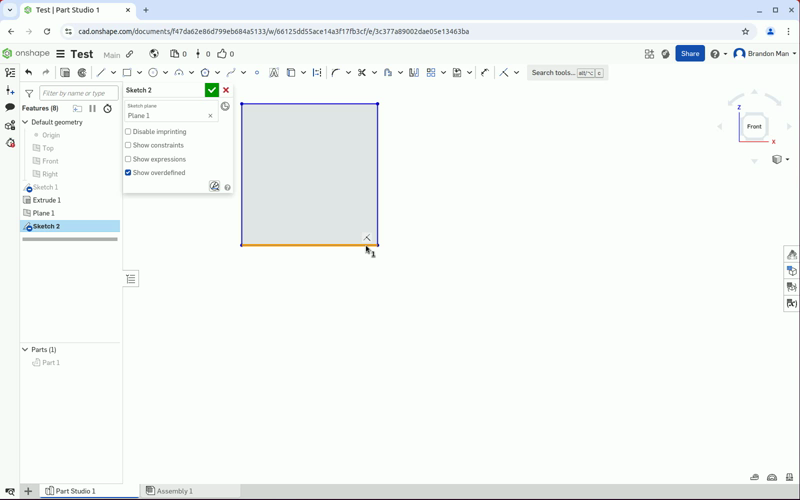
scroll(-6)
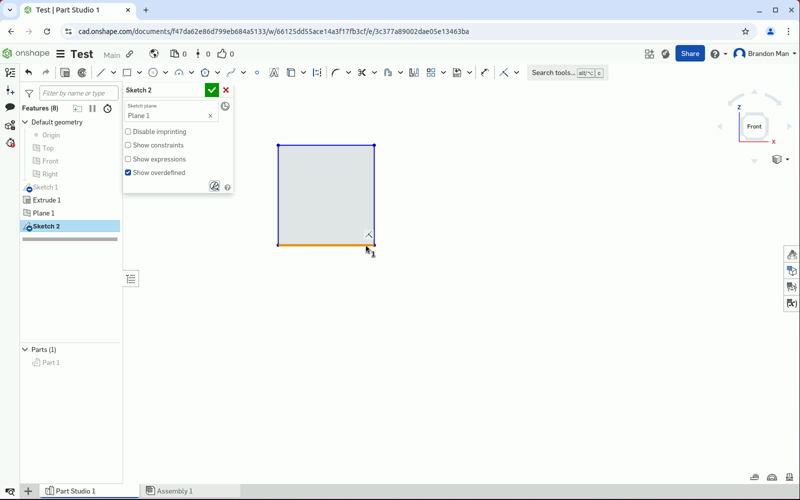
scroll(-6)
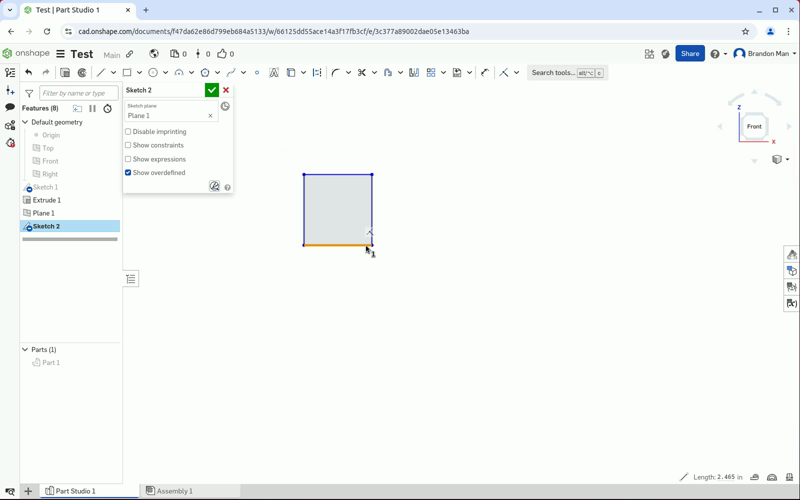
scroll(-6)
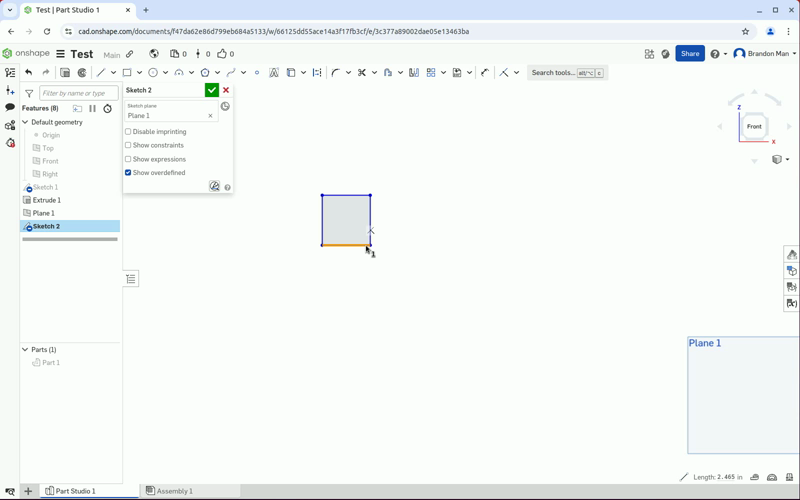
scroll(-6)
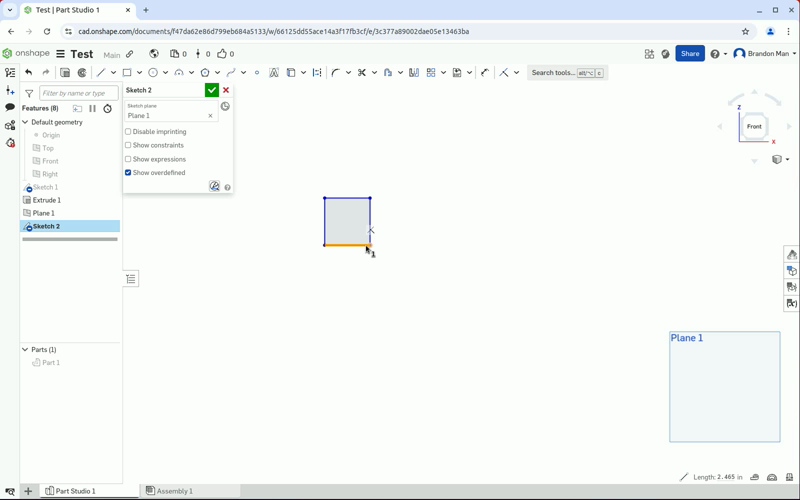
scroll(-6)
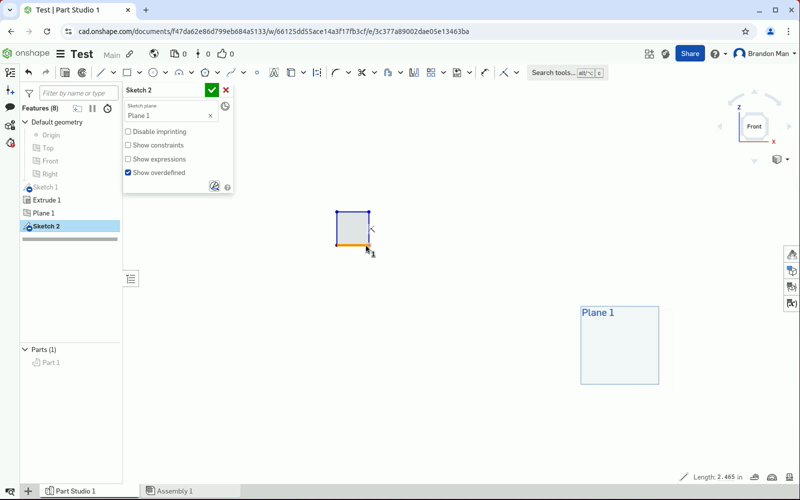
scroll(-6)
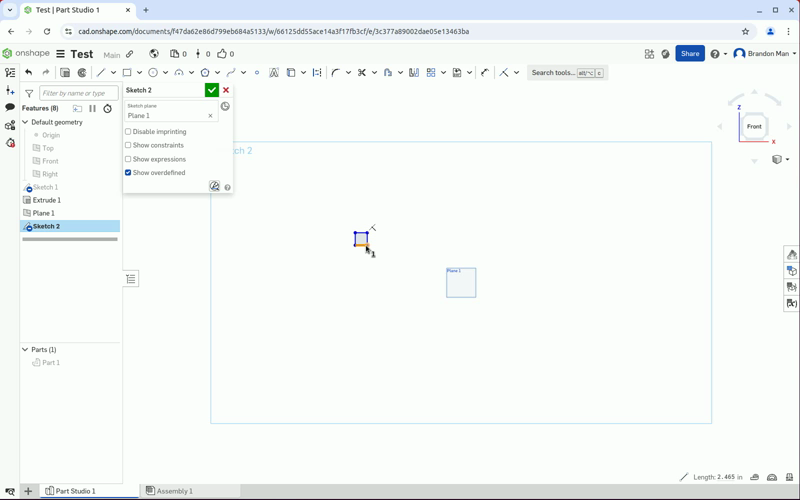
mouse_move(73, 352)
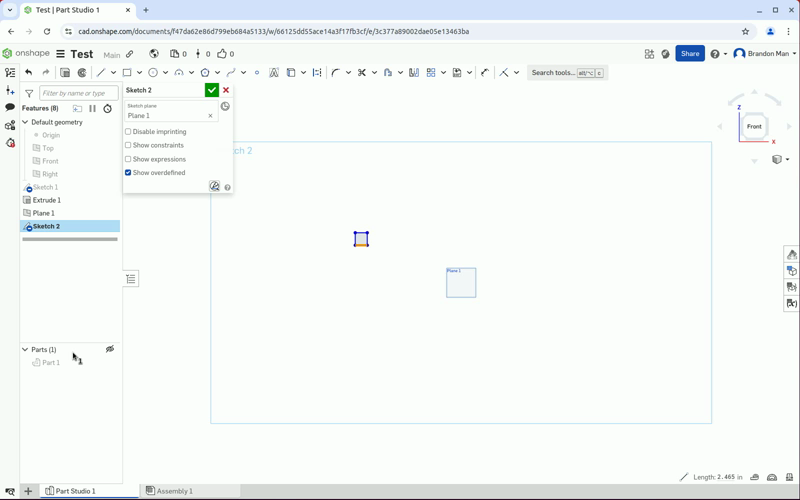
key(shift+y)
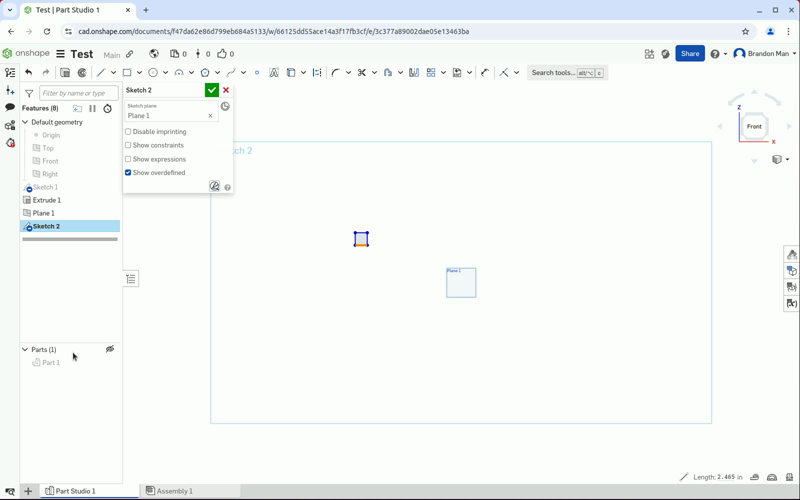
key(shift+e)
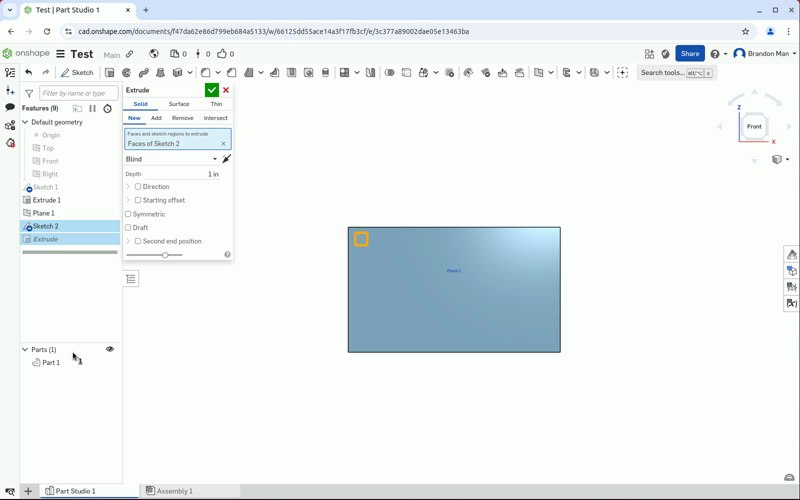
mouse_move(143, 106)
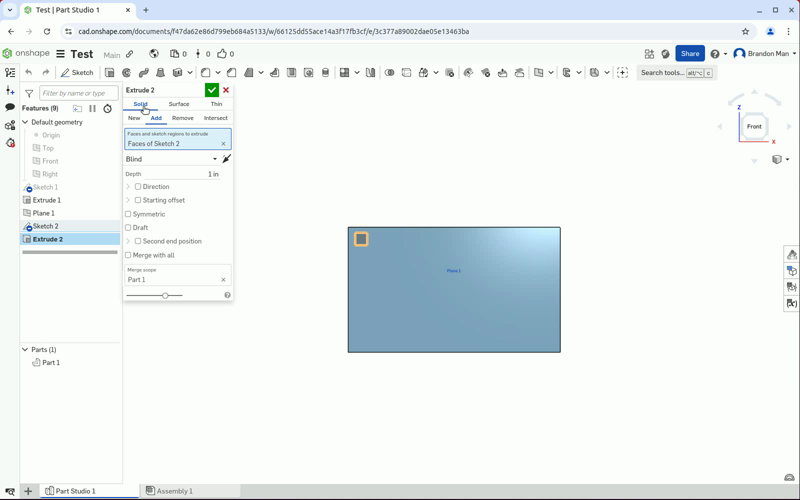
click(143, 106)
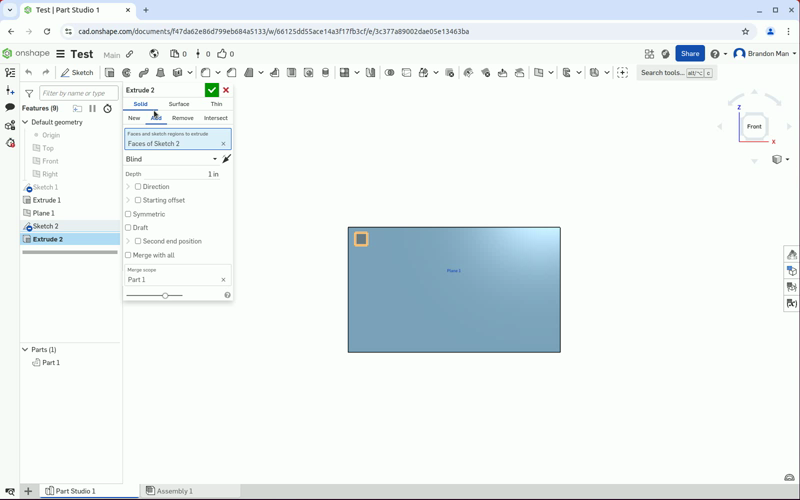
mouse_move(186, 120)
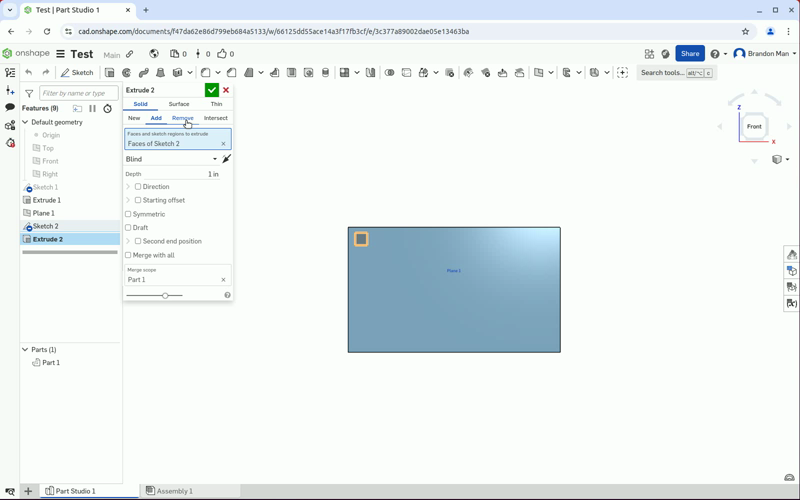
click(186, 120)
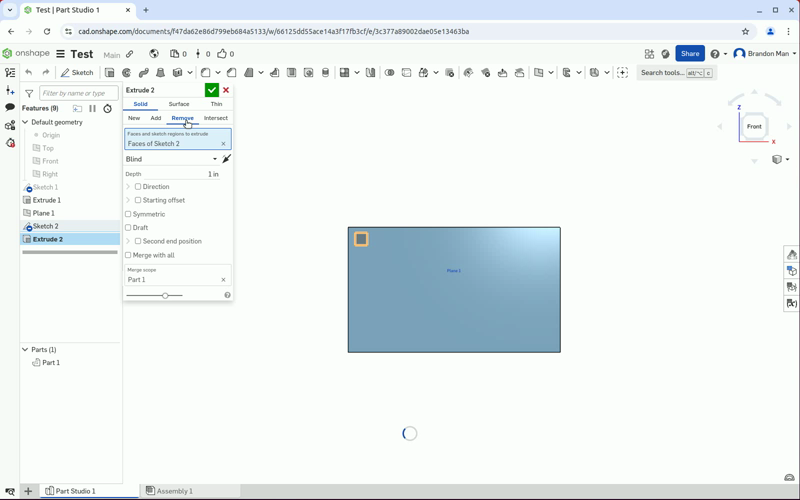
key(tab, 4)
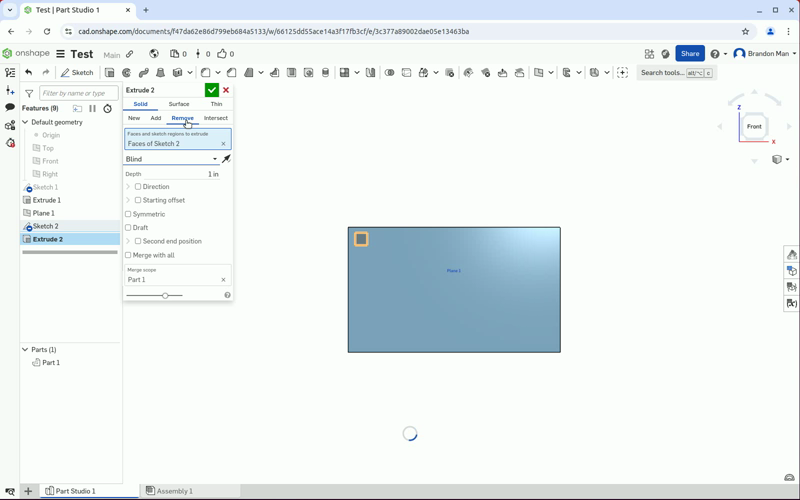
text(0.481)
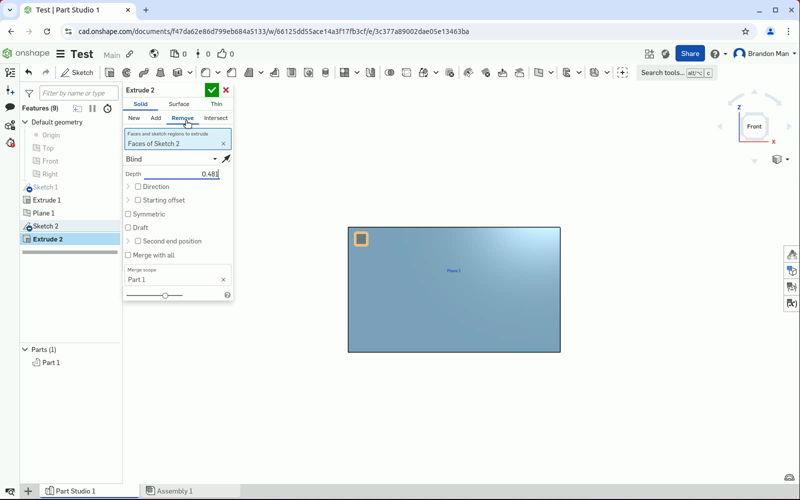
key(tab, 6)
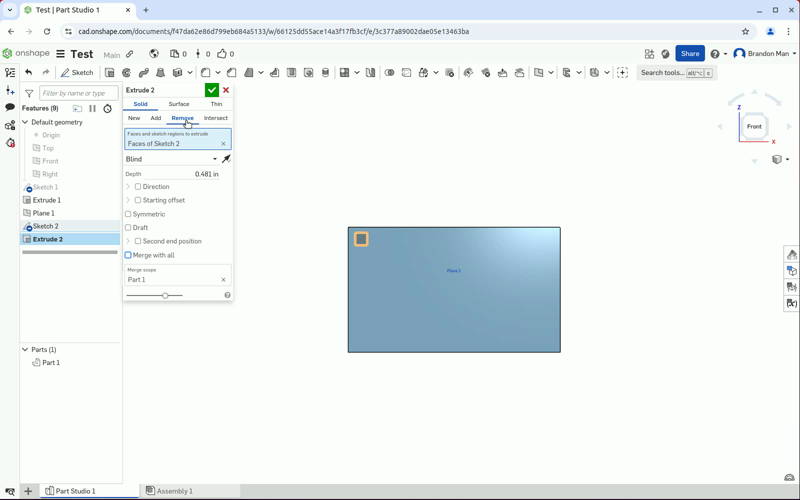
key(space)
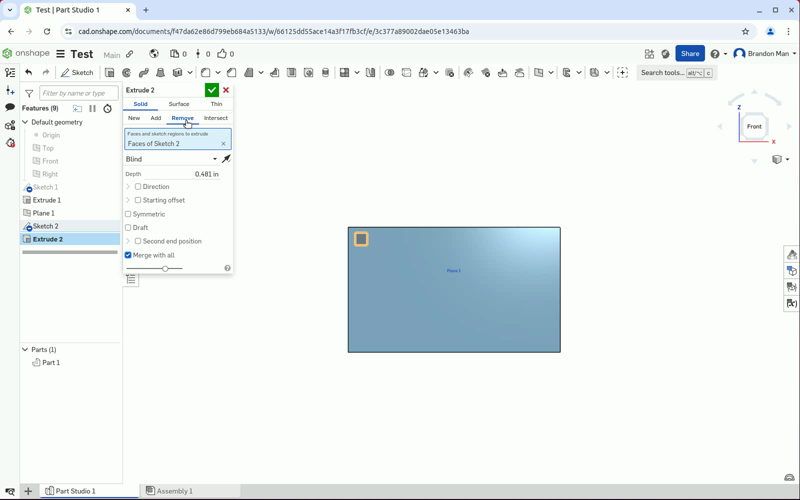
key(enter)
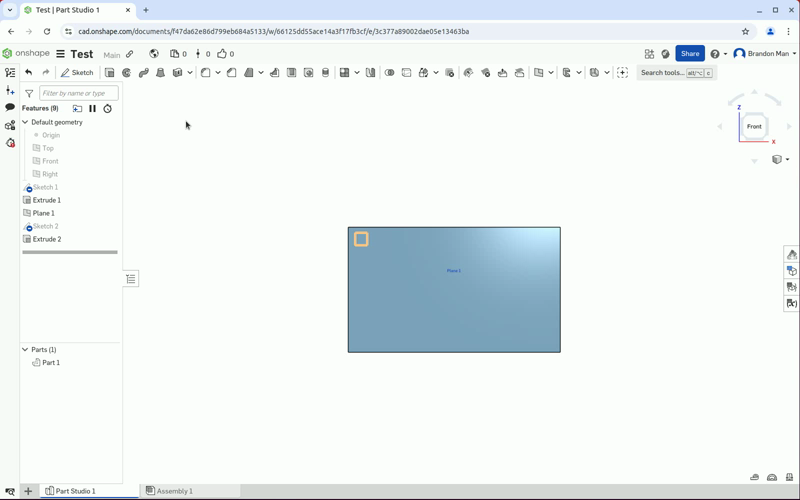
key(shift+h)
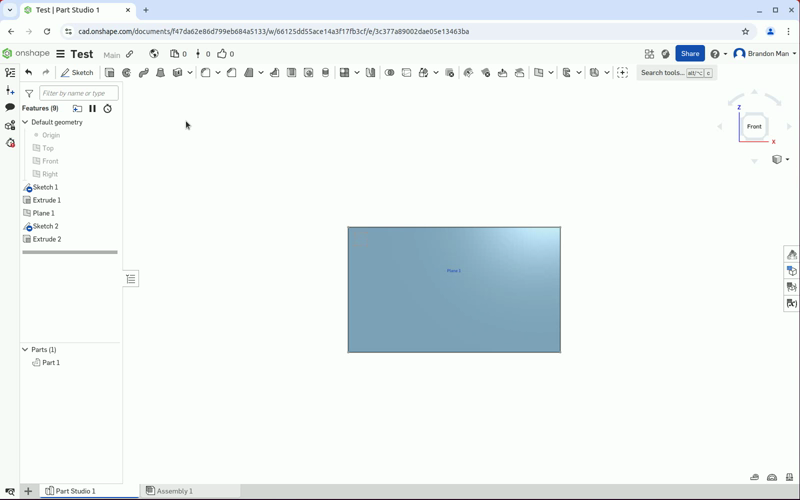
key(shift+h)
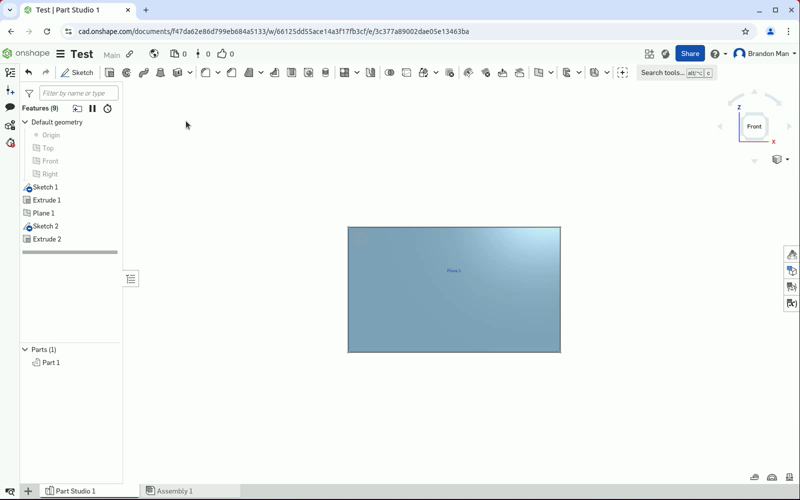
key(shift+7)
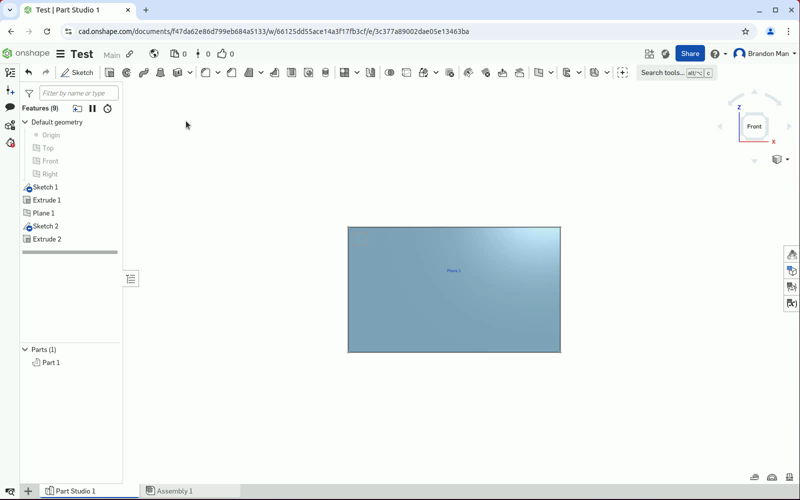
key(left, 2)
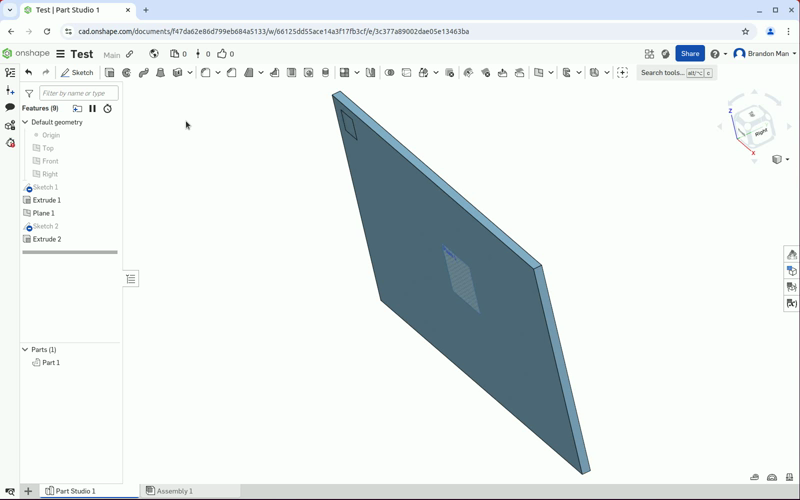
key(down, 2)
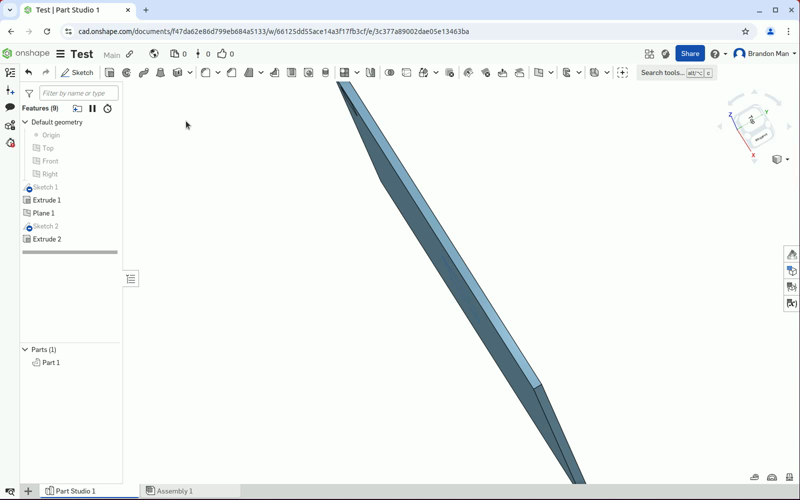
key(up, 2)
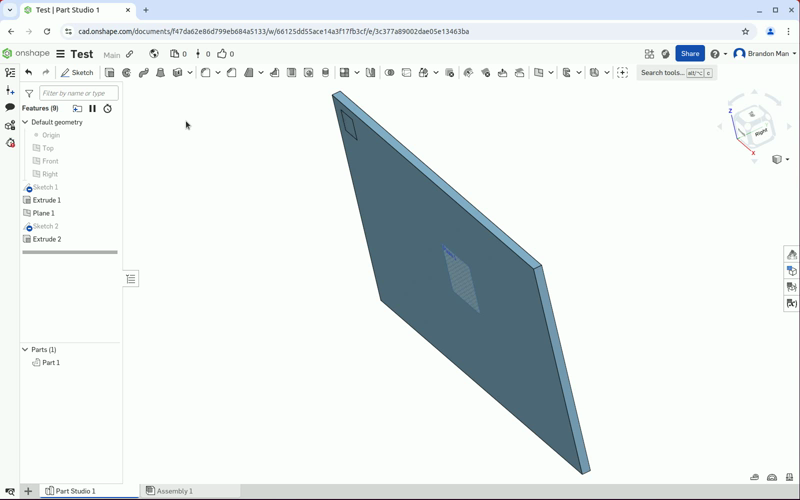
key(right, 2)
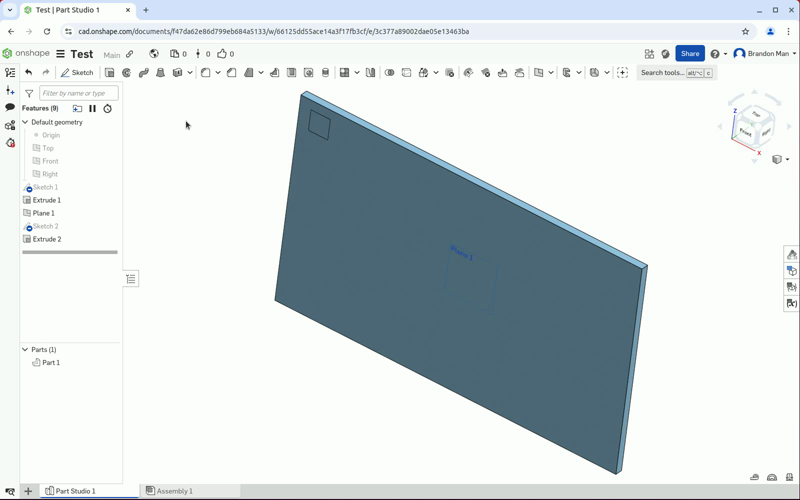
mouse_move(73, 189)
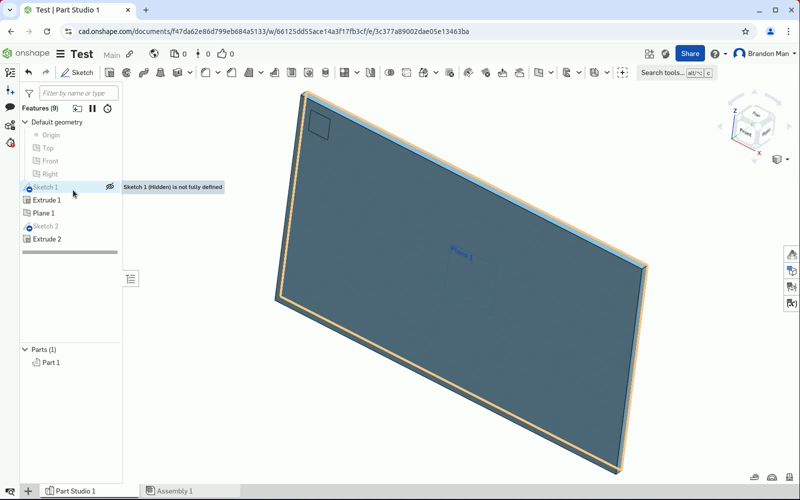
click(73, 189)